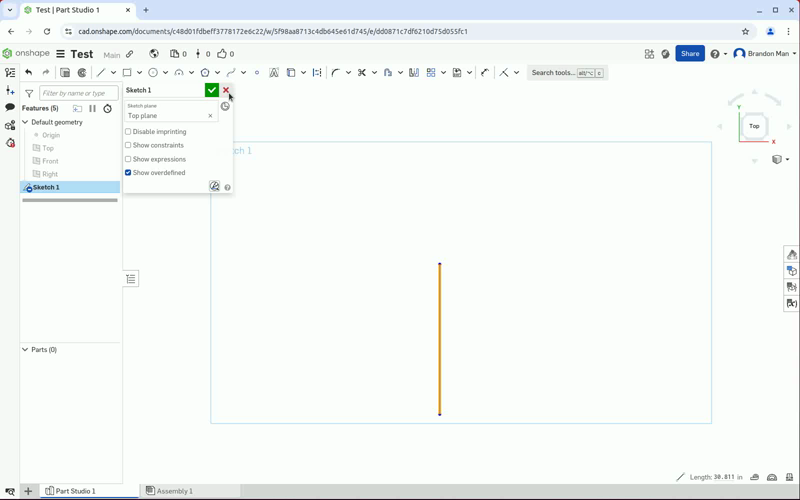
key(shift+h)
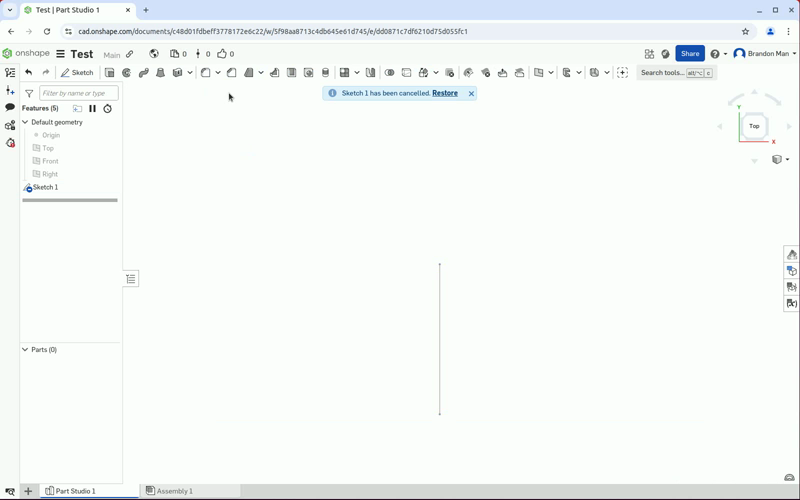
key(shift+s)
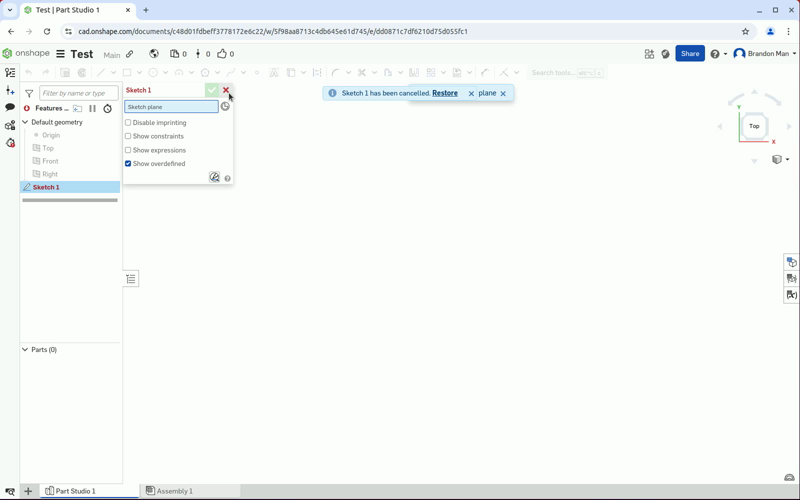
mouse_move(73, 150)
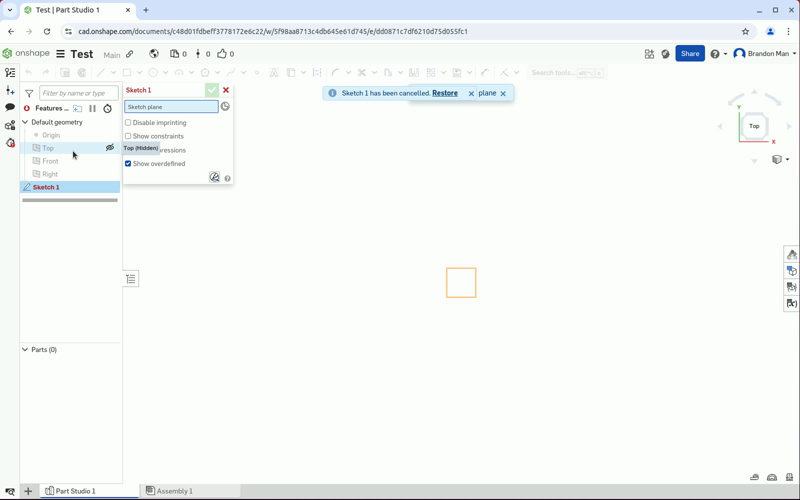
click(73, 150)
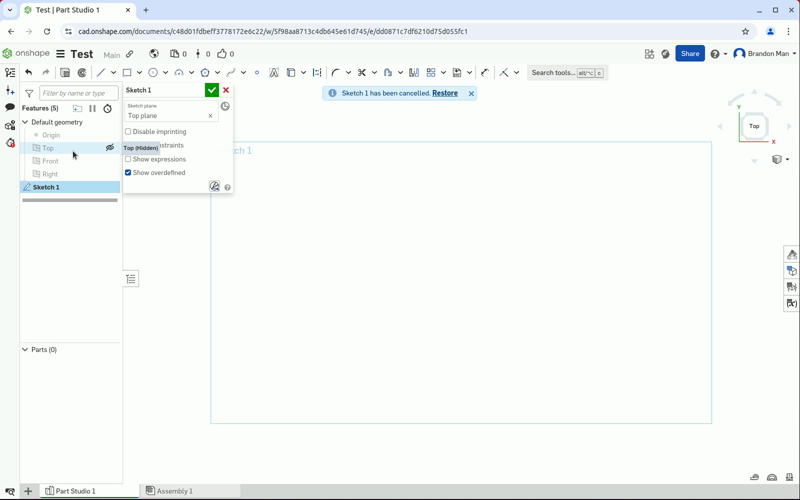
mouse_move(73, 352)
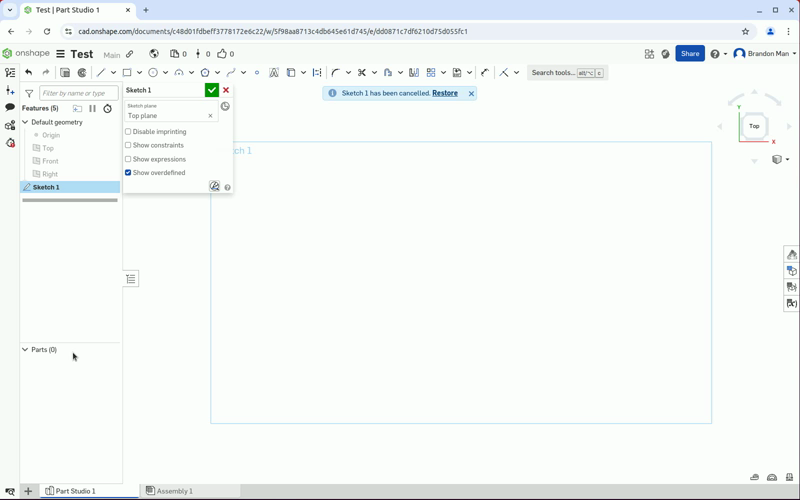
key(y)
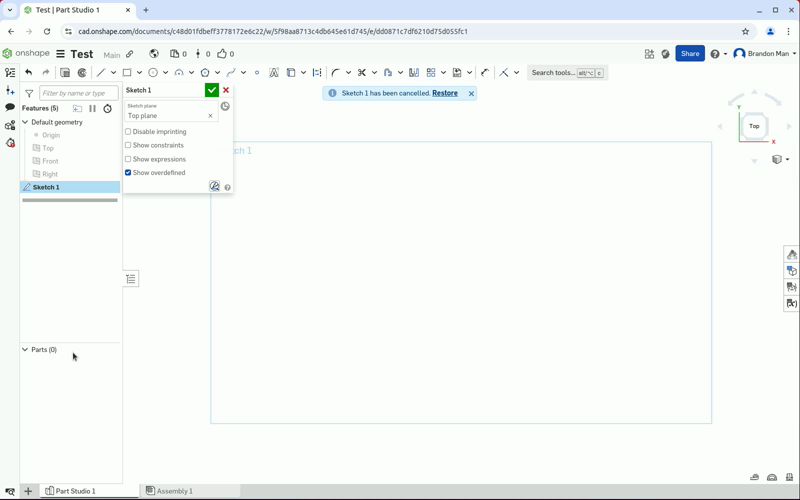
key(c)
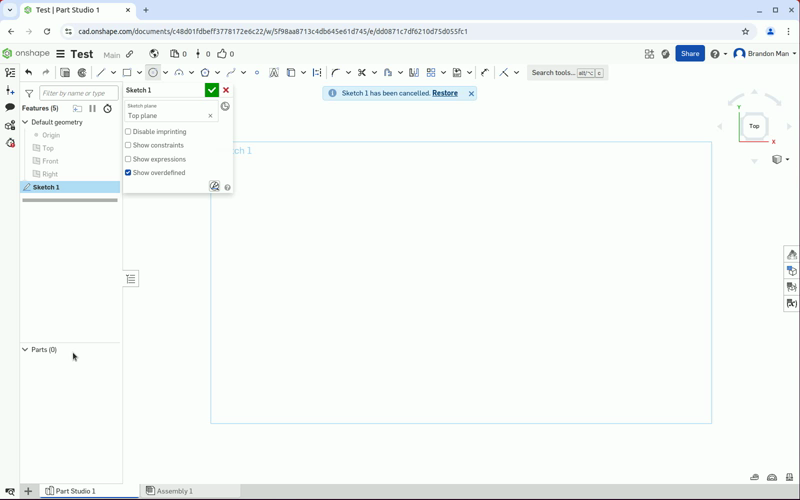
key_down(shift)
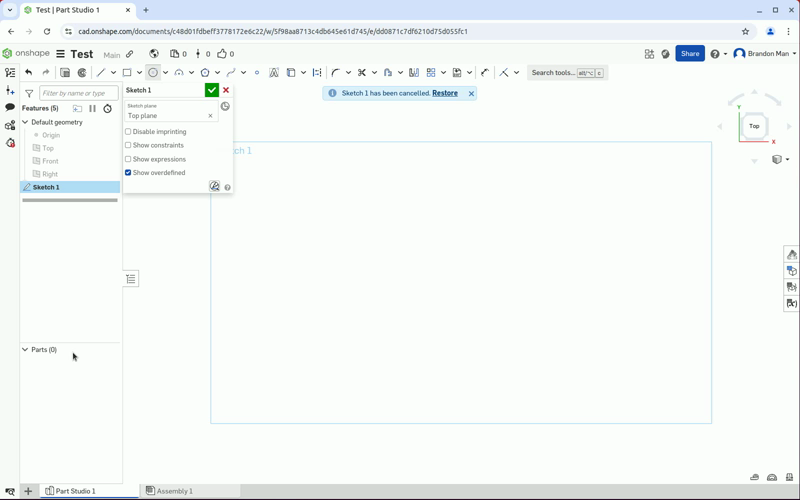
mouse_move(461, 282)
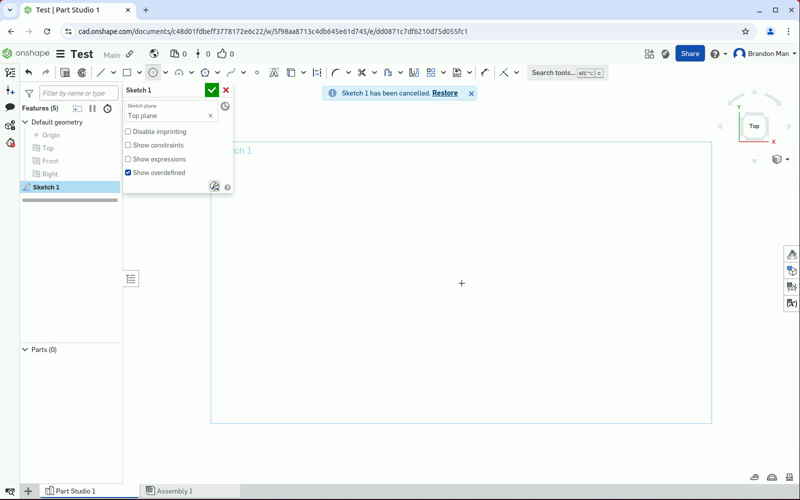
click(461, 282)
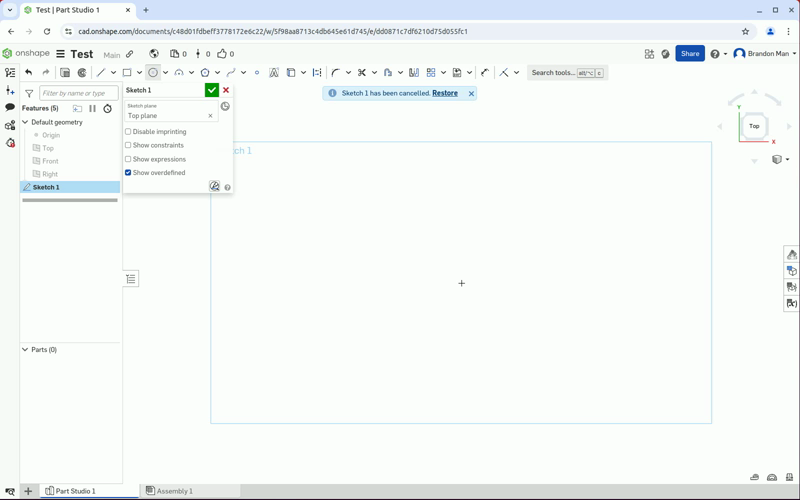
key_up(shift)
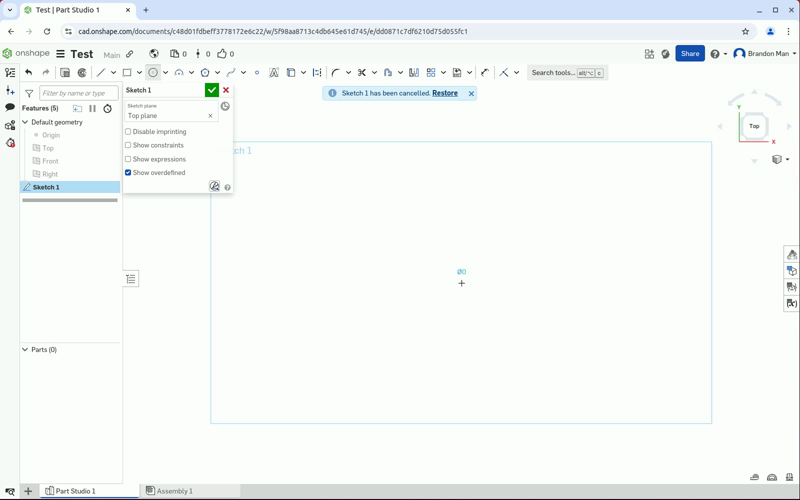
mouse_move(522, 282)
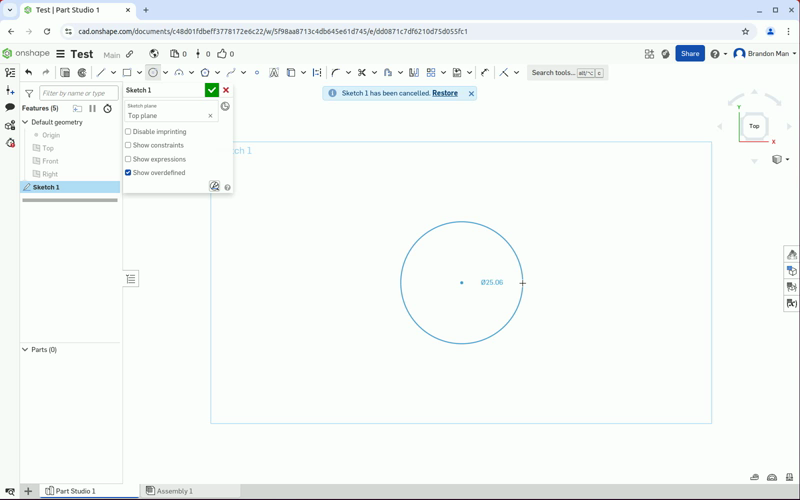
click(522, 282)
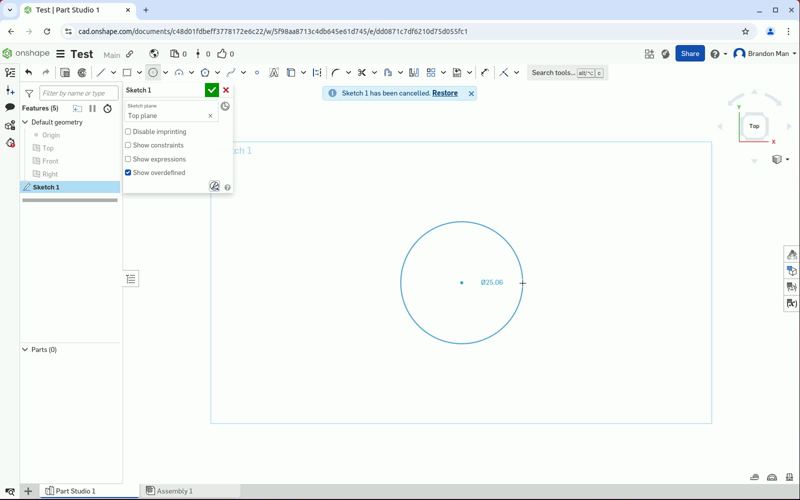
key(esc)
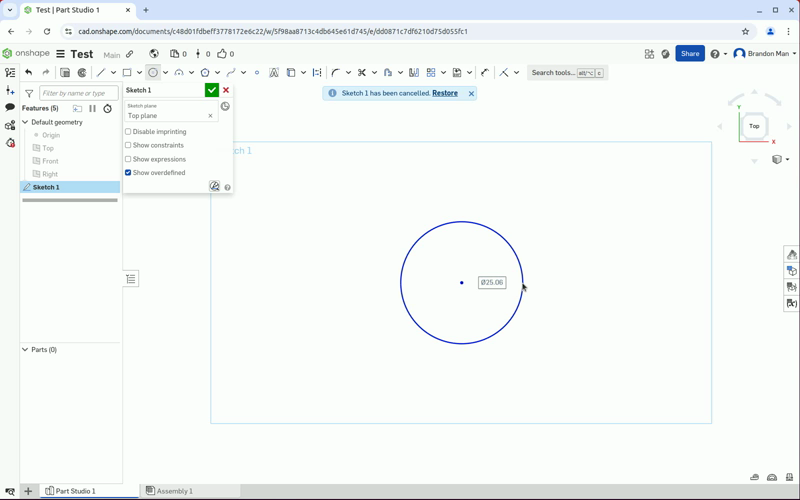
mouse_move(452, 302)
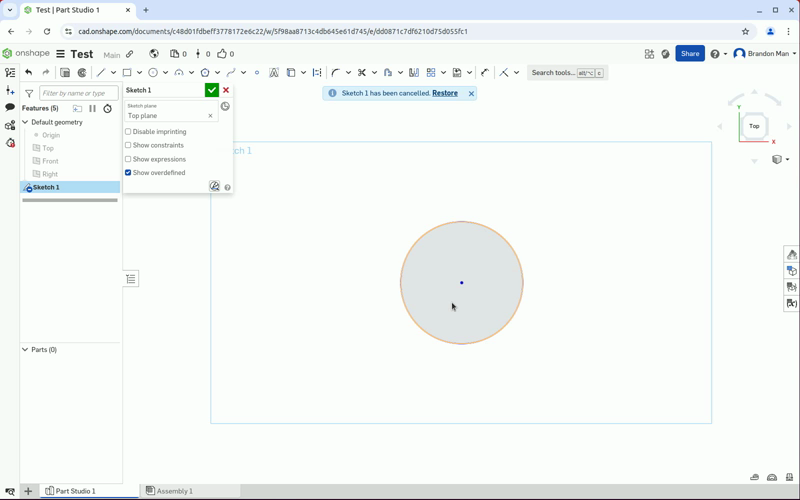
click(452, 302)
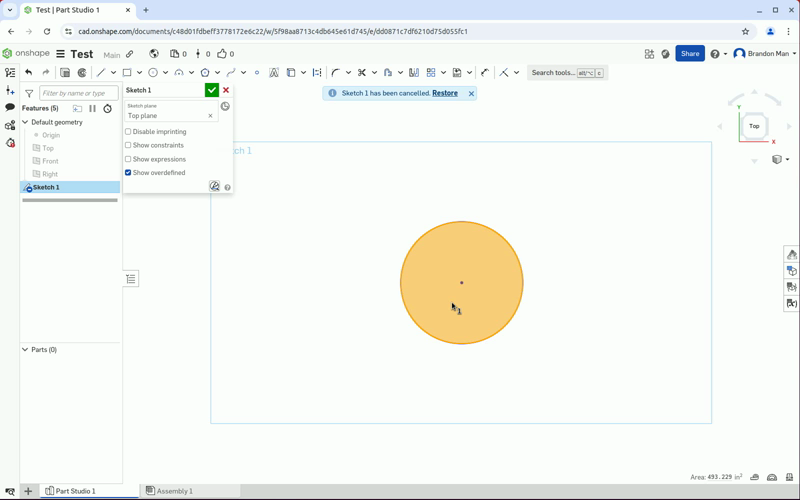
mouse_move(73, 352)
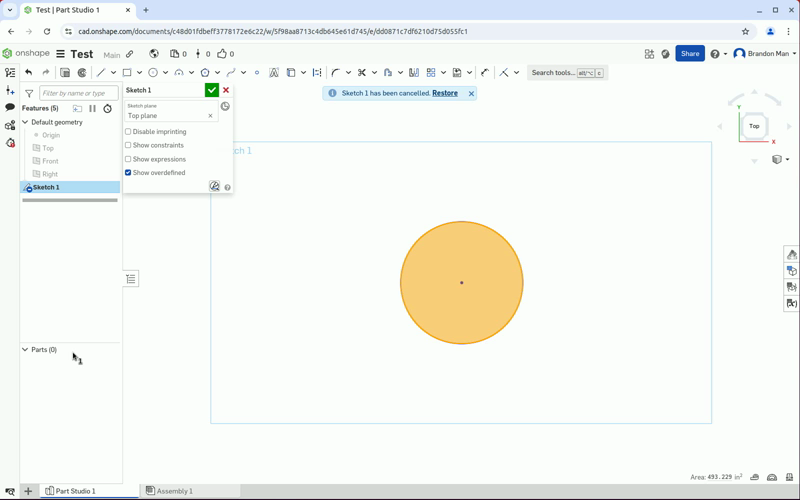
key(shift+y)
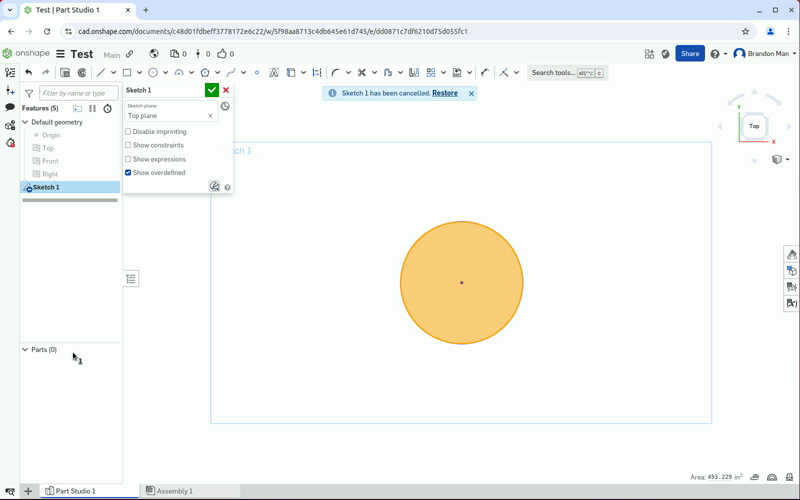
key(shift+e)
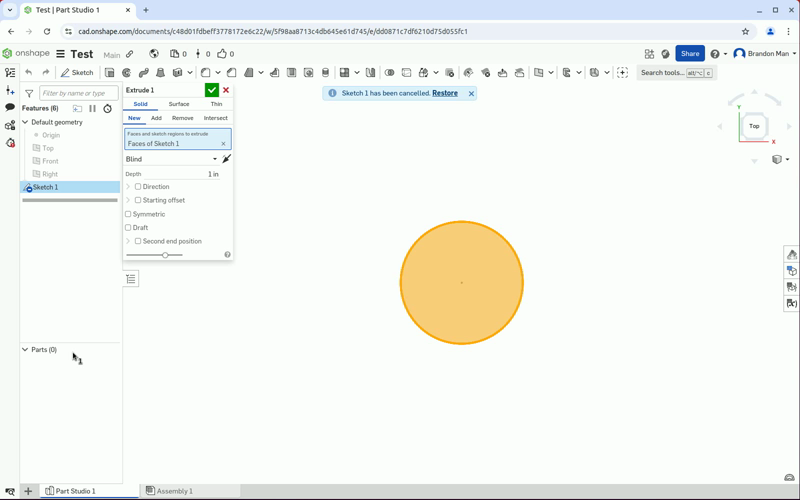
mouse_move(143, 106)
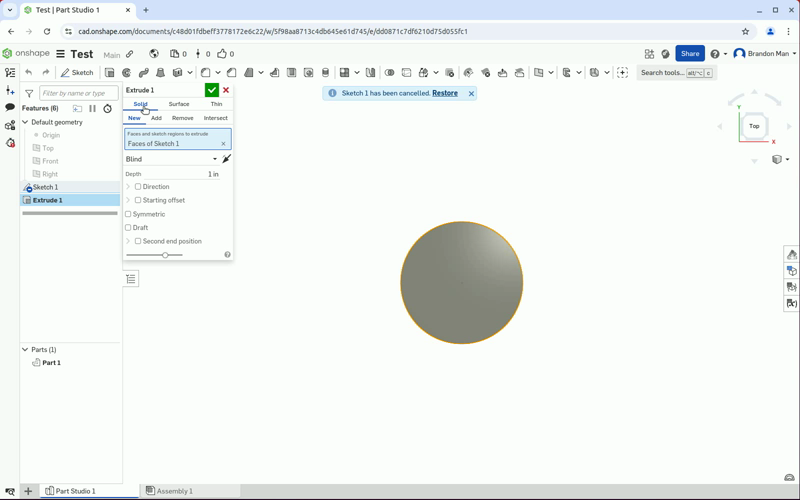
click(143, 106)
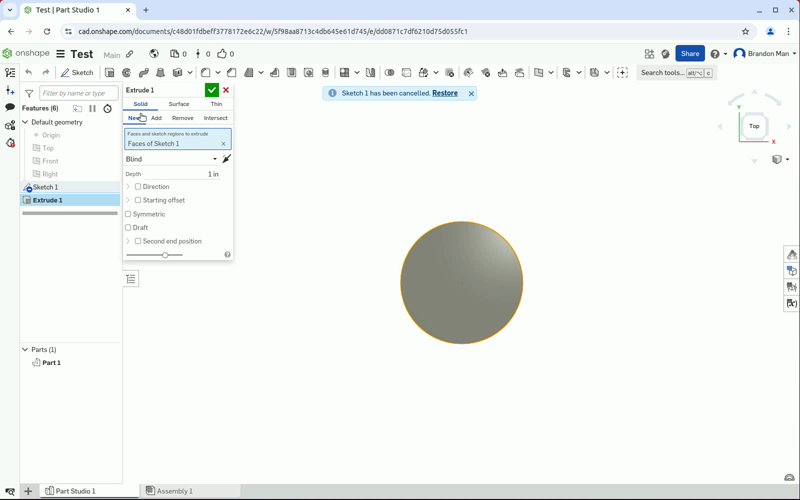
mouse_move(137, 120)
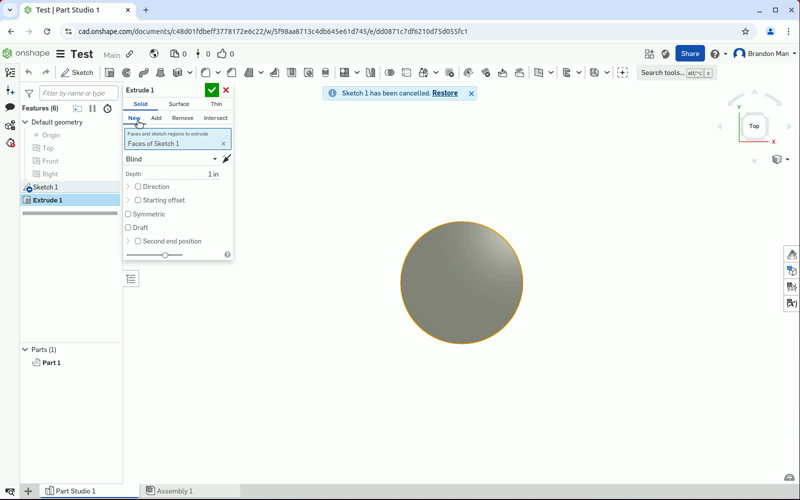
click(137, 120)
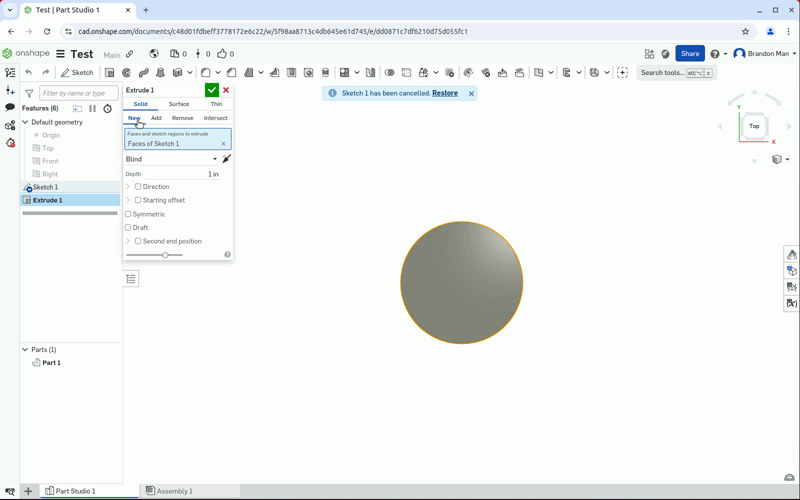
key(tab, 4)
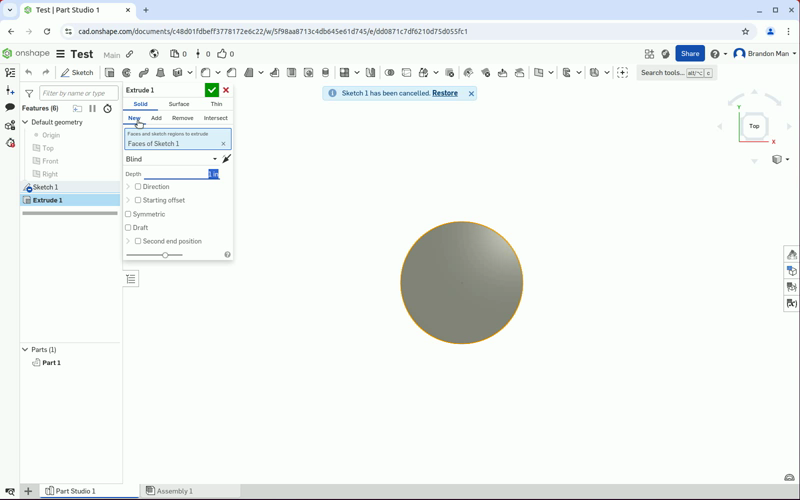
text(5.055)
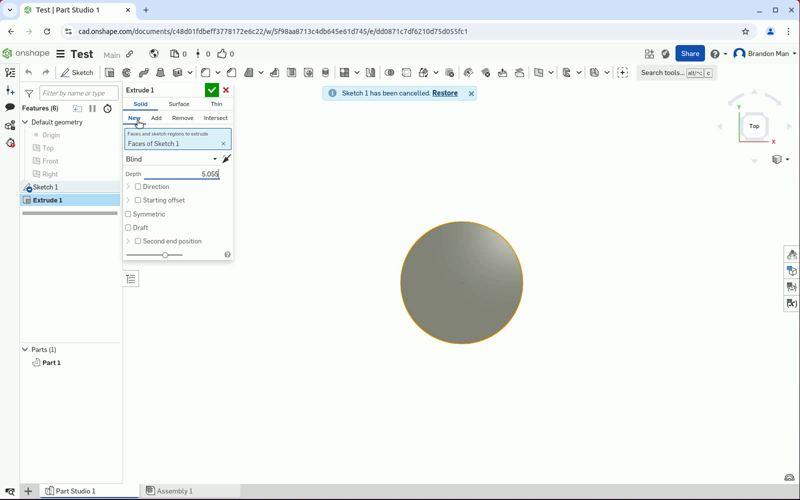
key(enter)
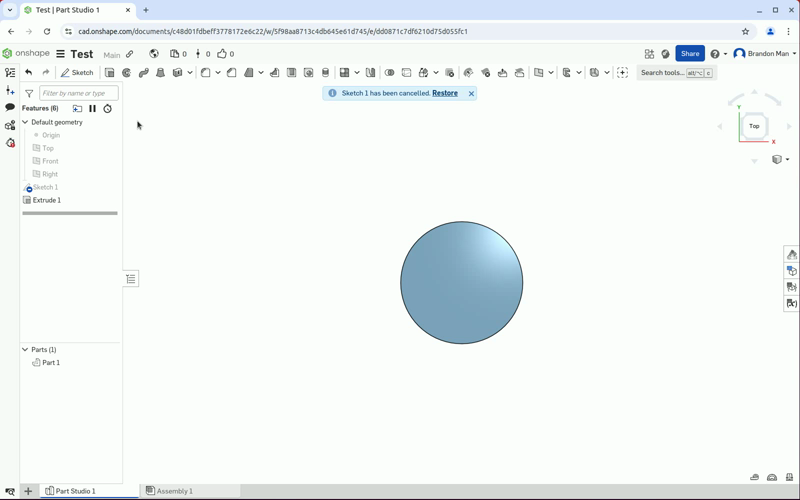
key(shift+h)
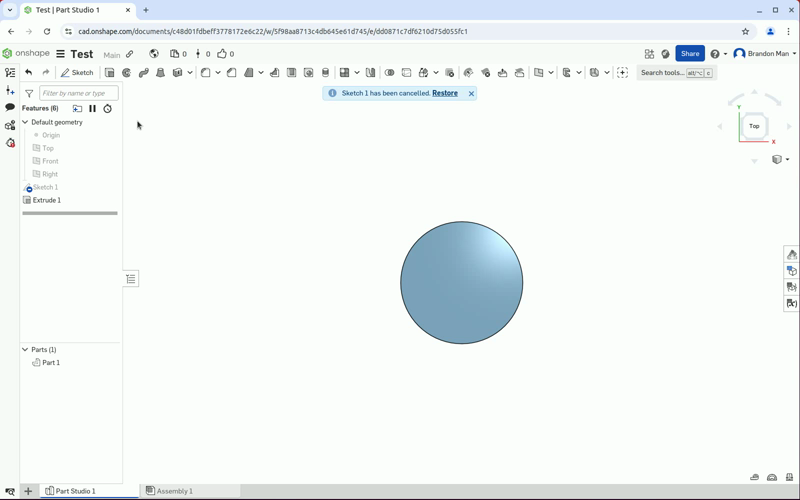
key(shift+h)
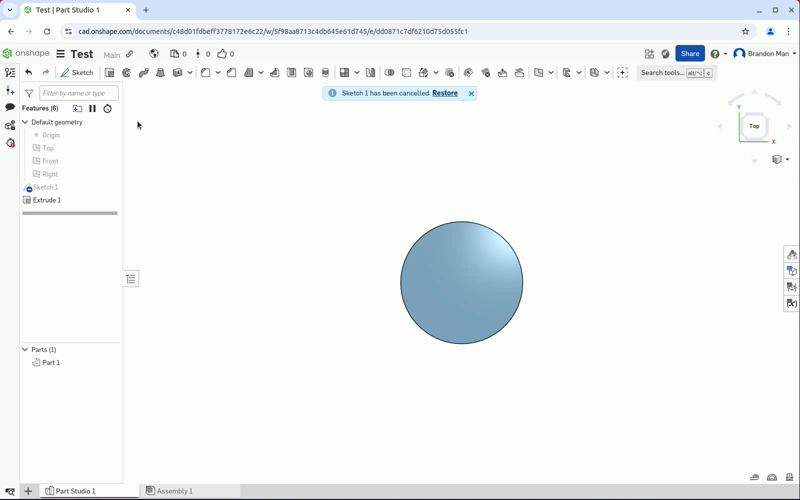
mouse_move(73, 189)
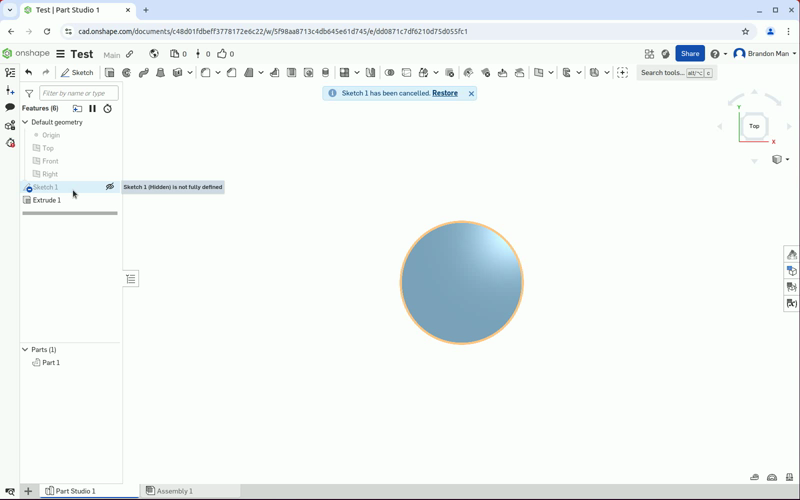
click(73, 189)
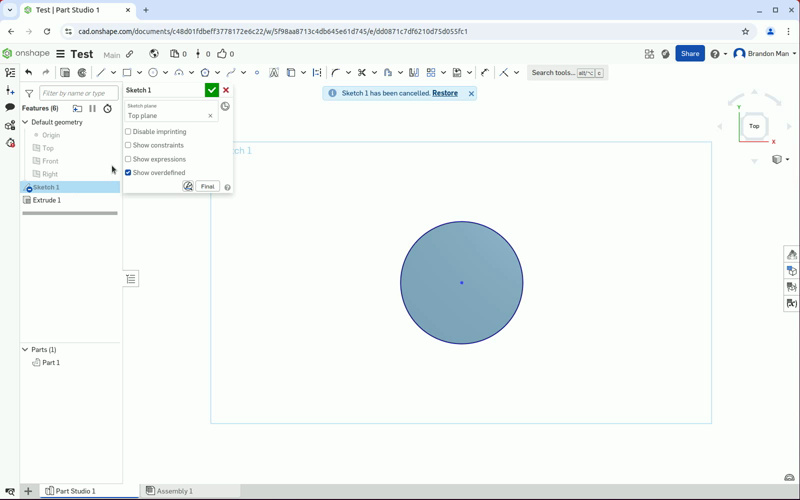
mouse_move(229, 92)
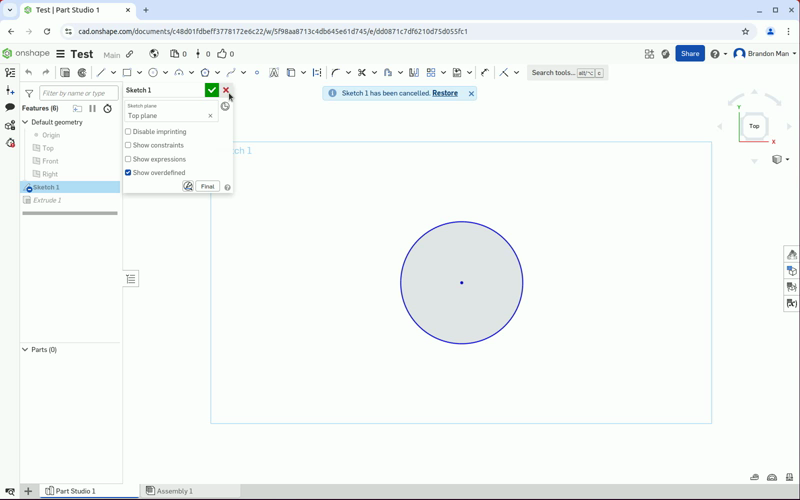
click(229, 92)
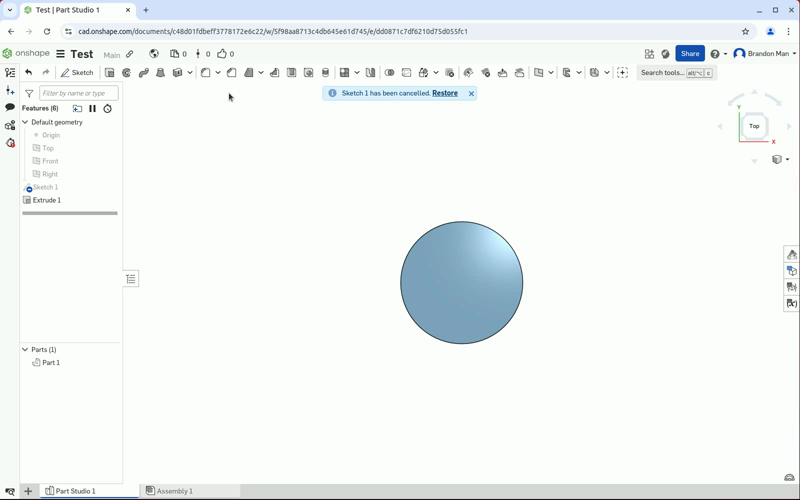
mouse_move(541, 75)
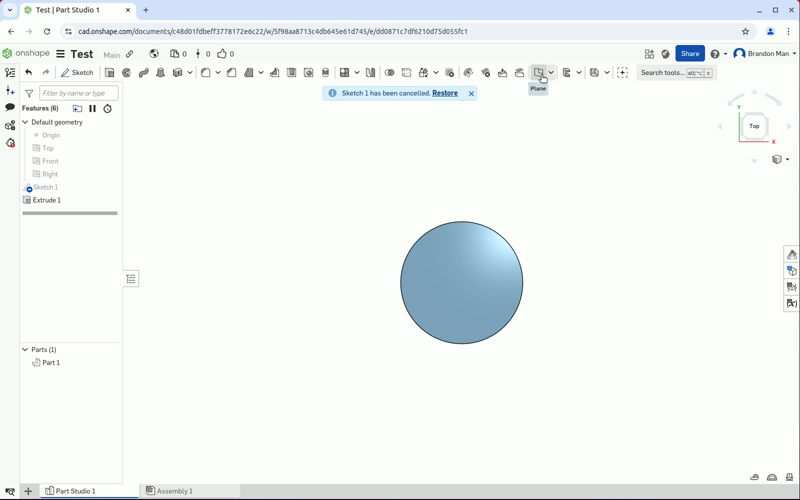
click(541, 75)
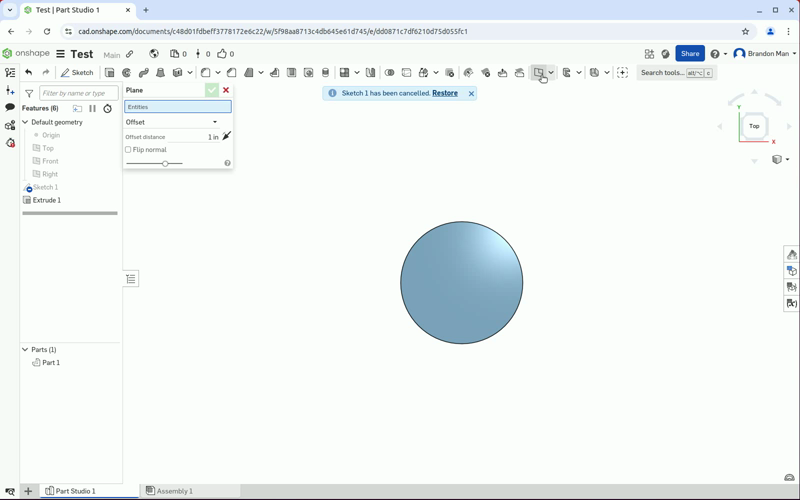
mouse_move(73, 150)
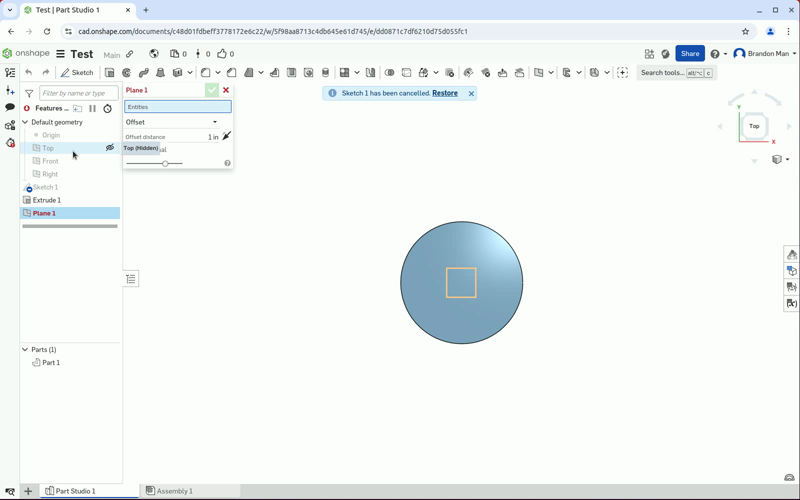
click(73, 150)
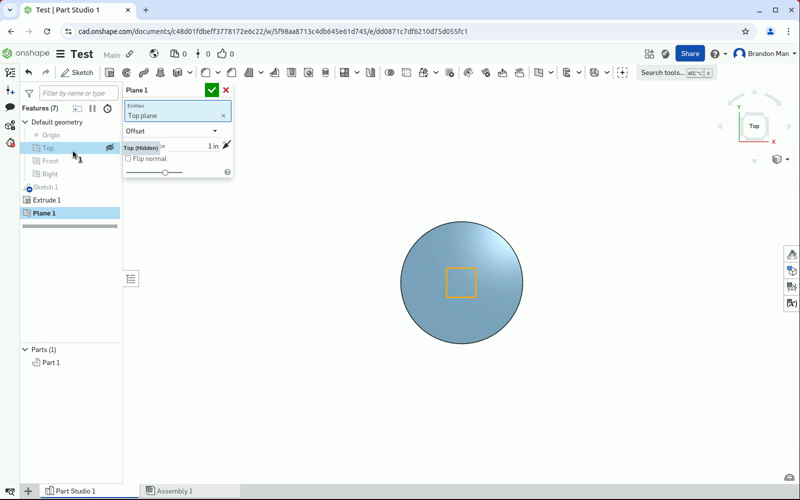
key(tab, 2)
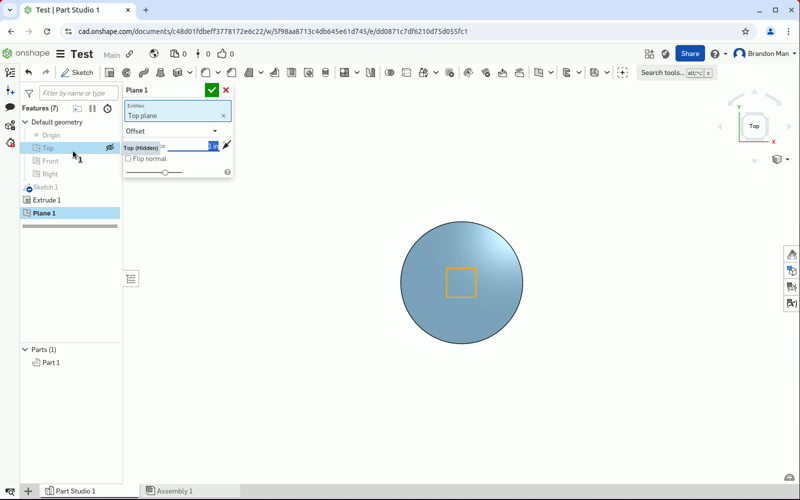
text(5.053)
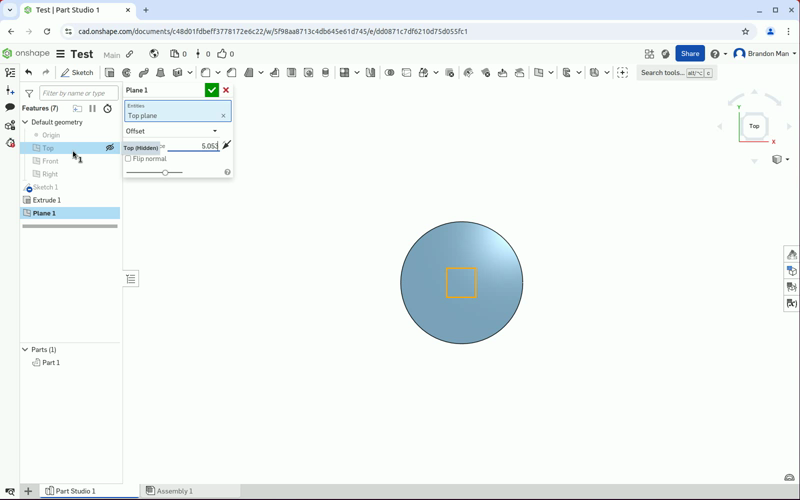
key(enter, 2)
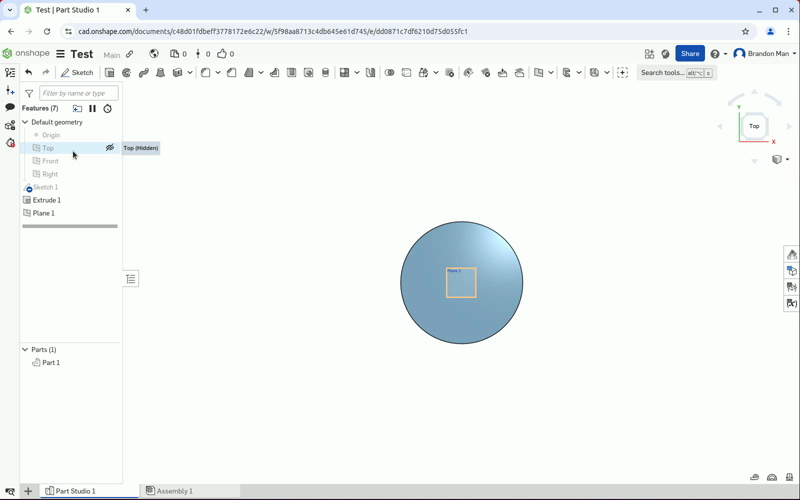
key(shift+s)
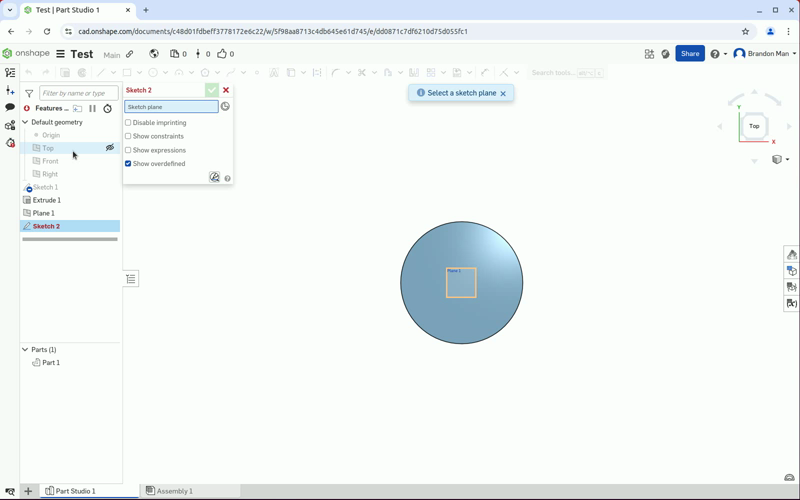
mouse_move(73, 215)
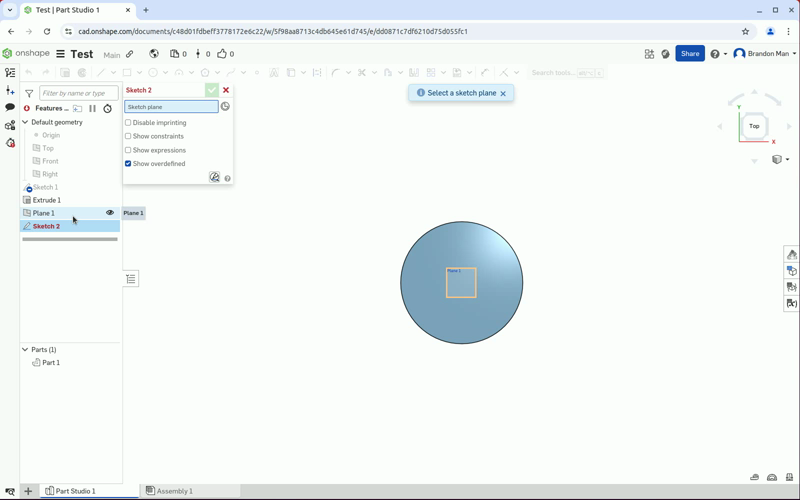
click(73, 215)
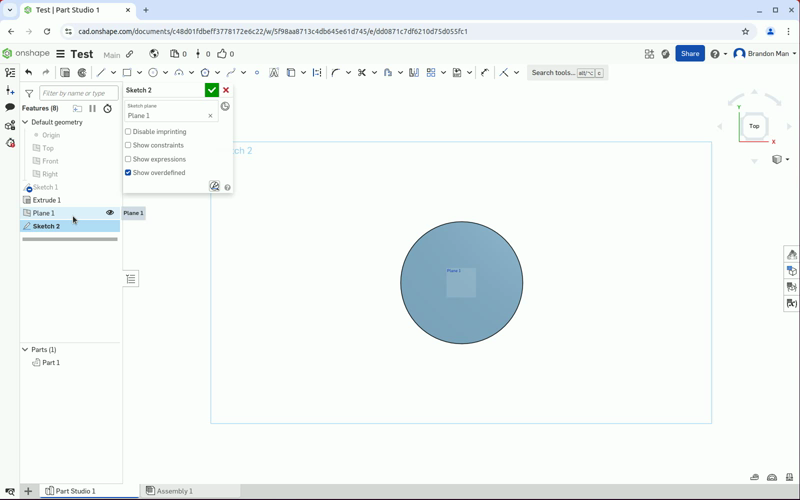
mouse_move(73, 352)
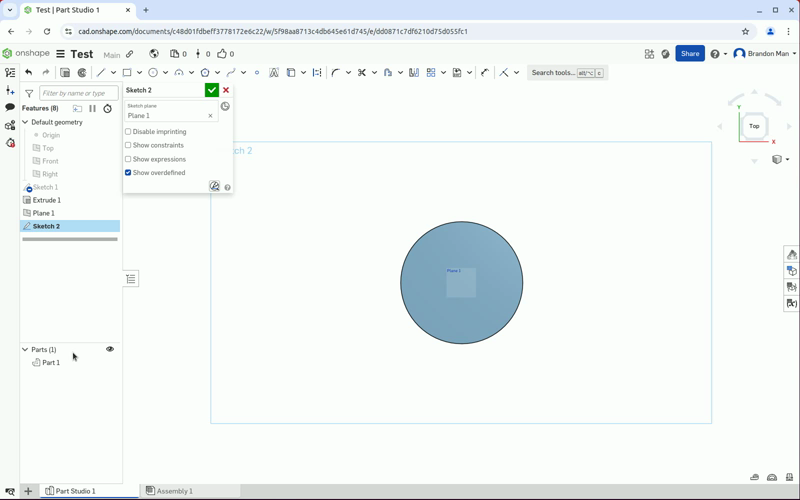
key(y)
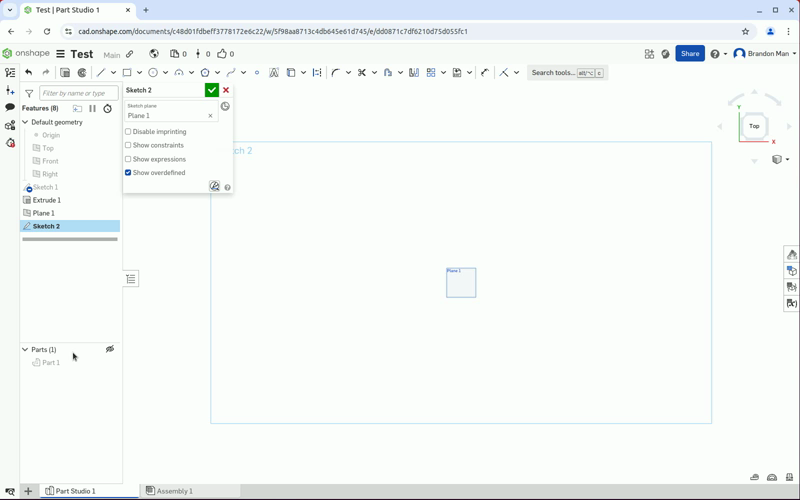
key(c)
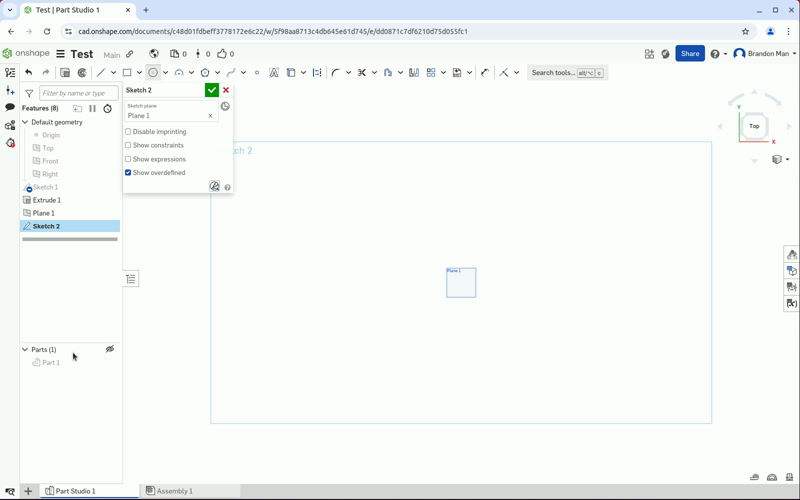
key_down(shift)
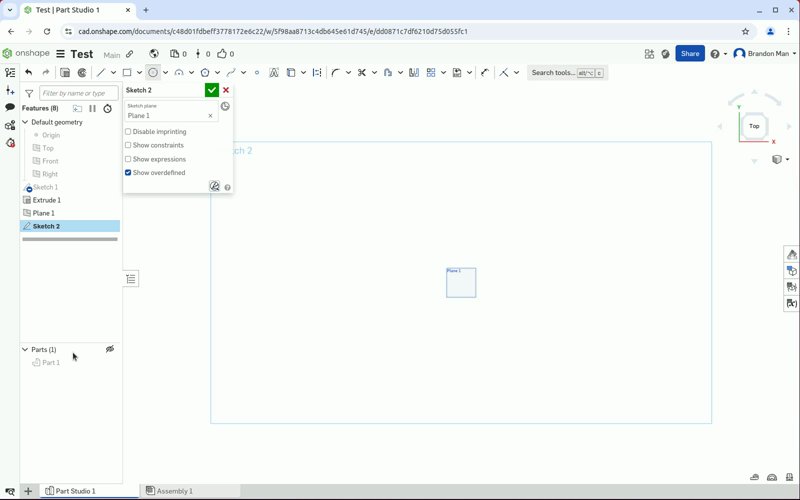
mouse_move(460, 282)
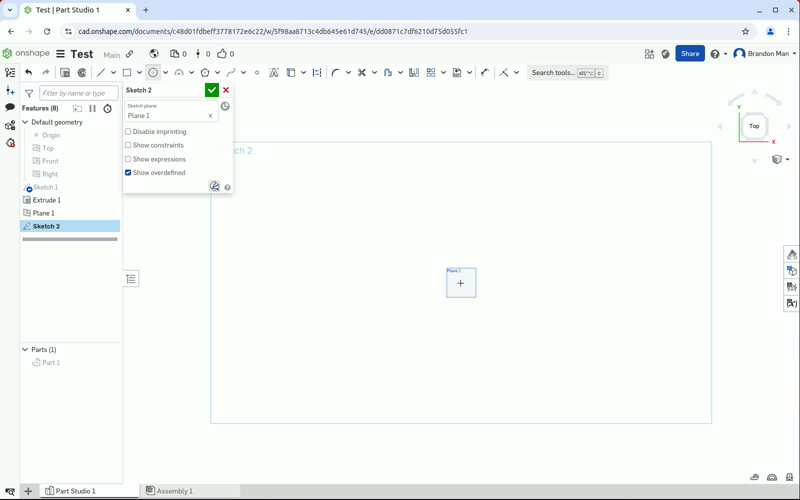
click(460, 282)
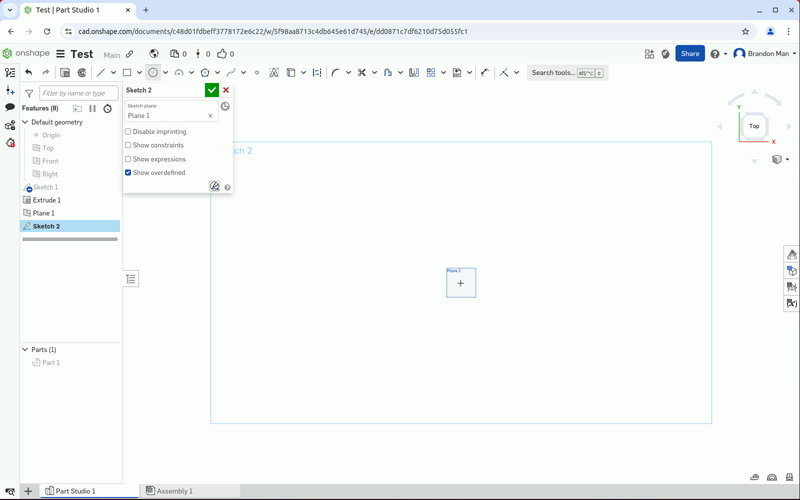
key_up(shift)
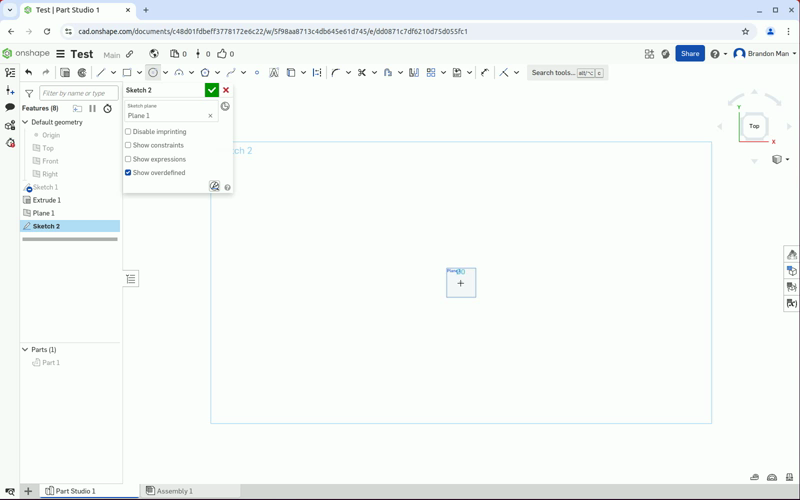
mouse_move(506, 282)
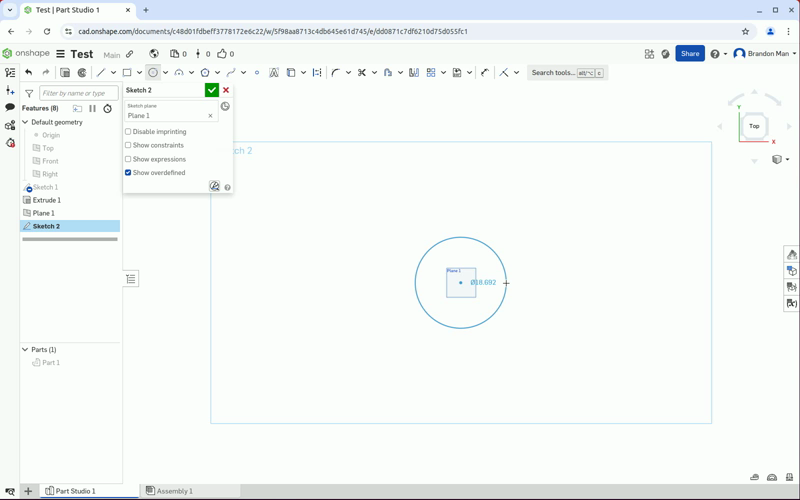
click(506, 282)
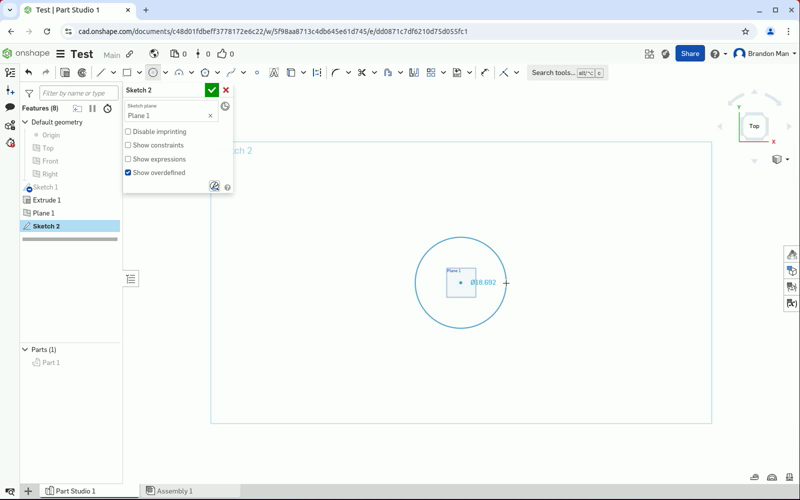
key(esc)
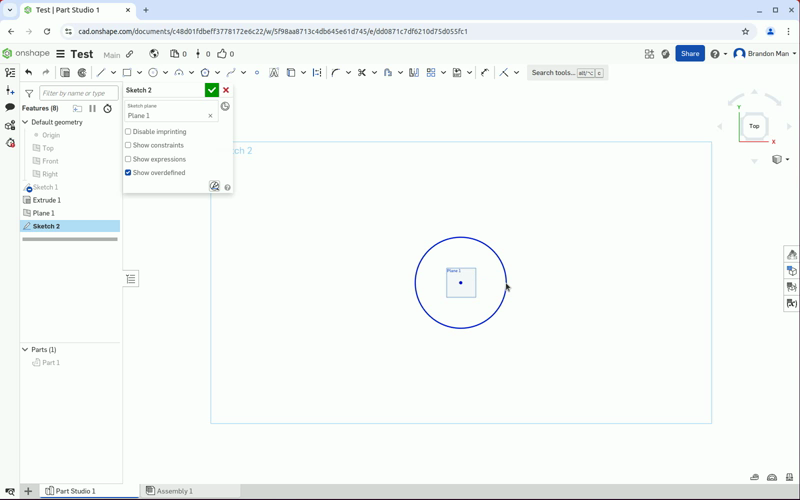
mouse_move(428, 277)
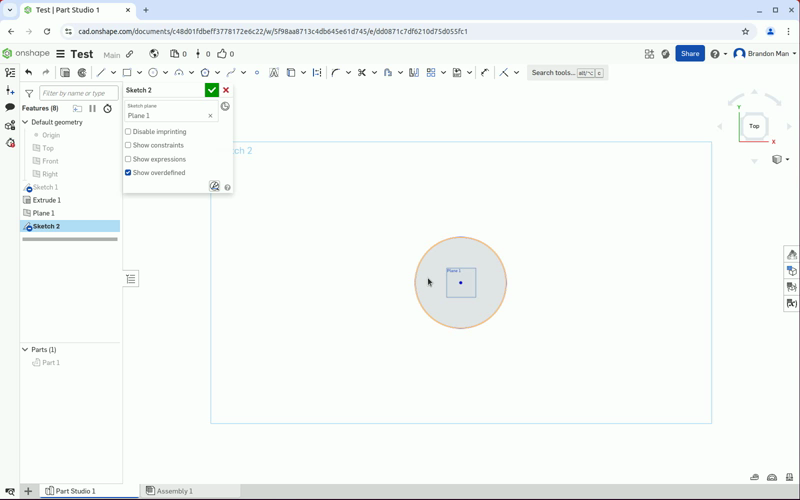
click(428, 277)
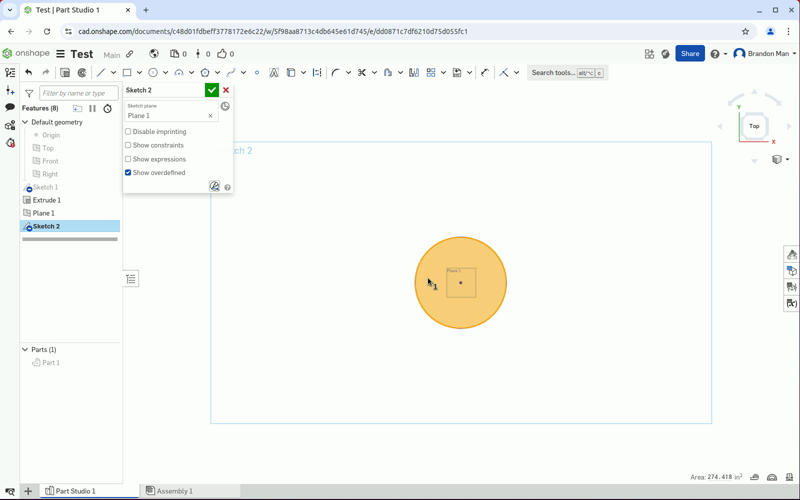
mouse_move(73, 352)
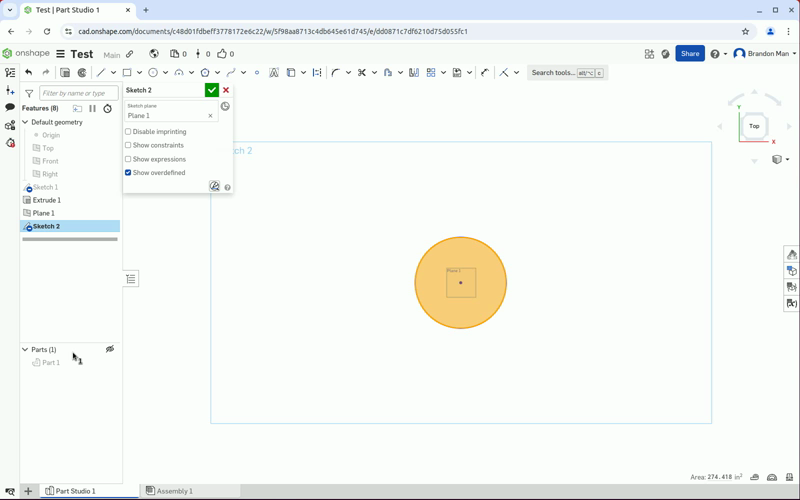
key(shift+y)
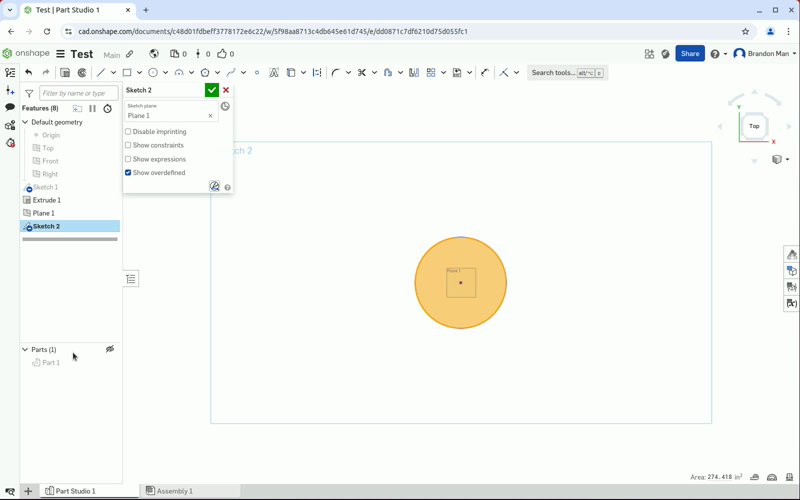
key(shift+e)
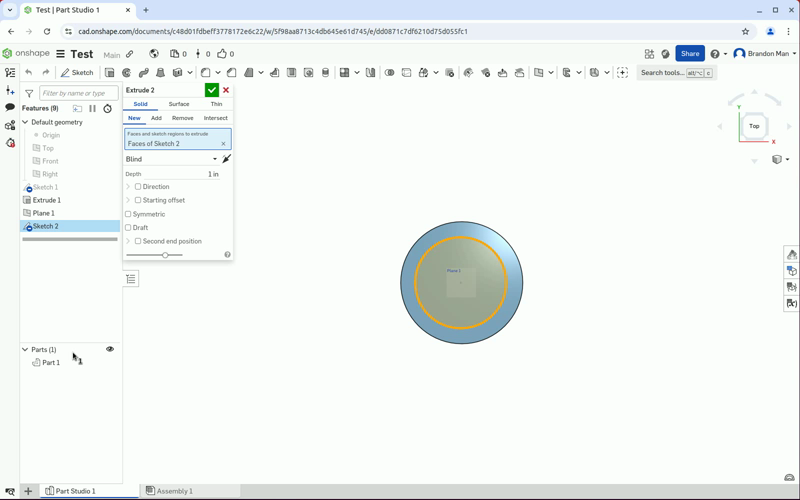
mouse_move(143, 106)
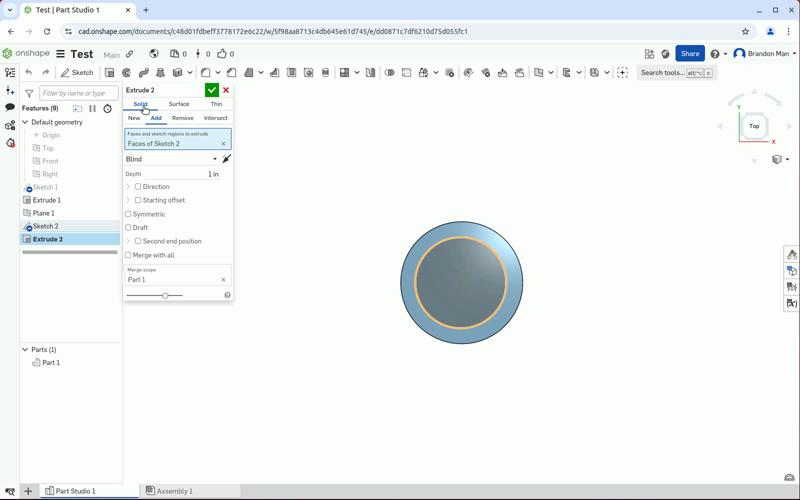
click(143, 106)
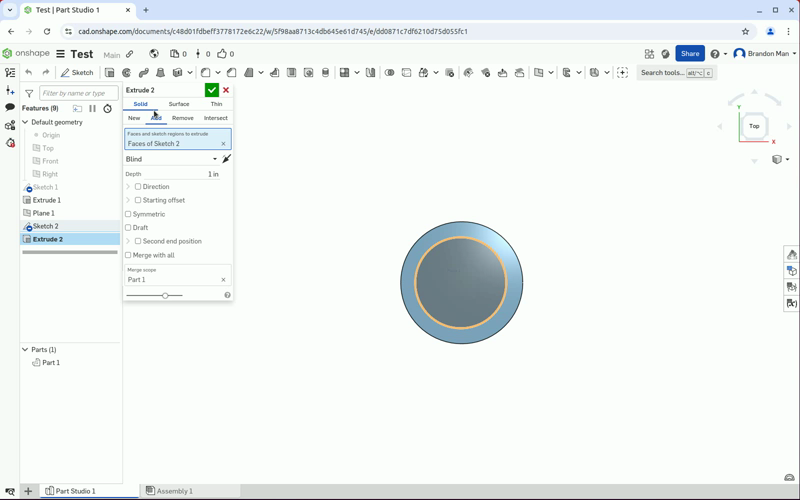
mouse_move(186, 120)
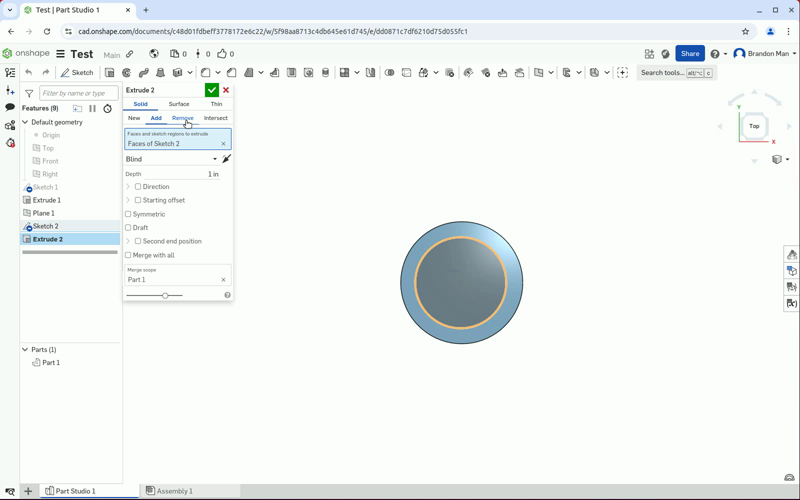
click(186, 120)
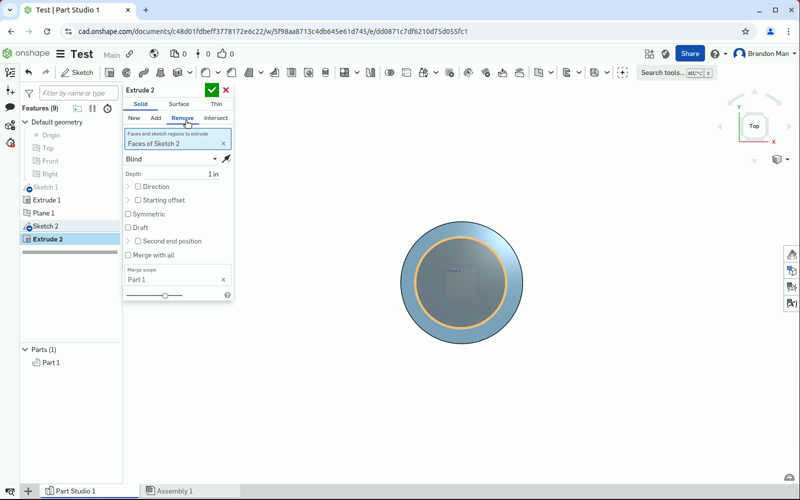
key(tab, 4)
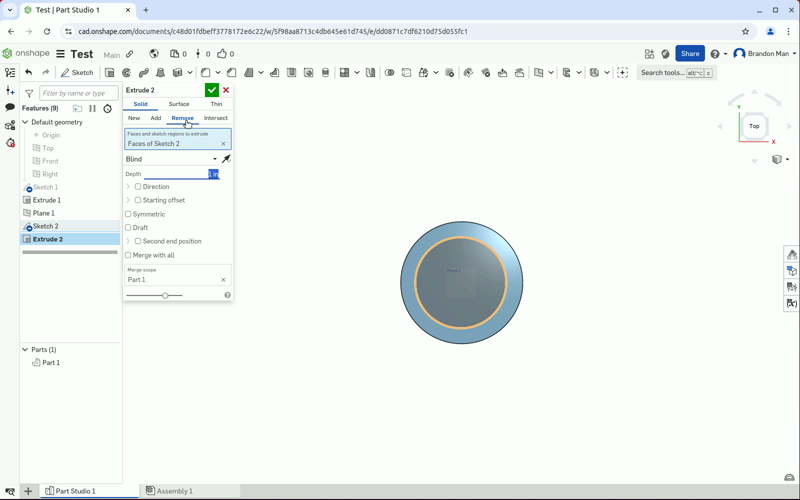
text(2.407)
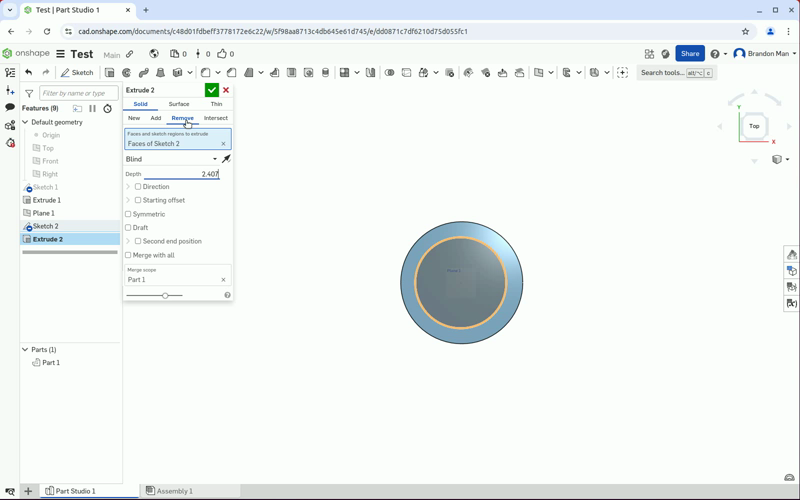
key(tab, 6)
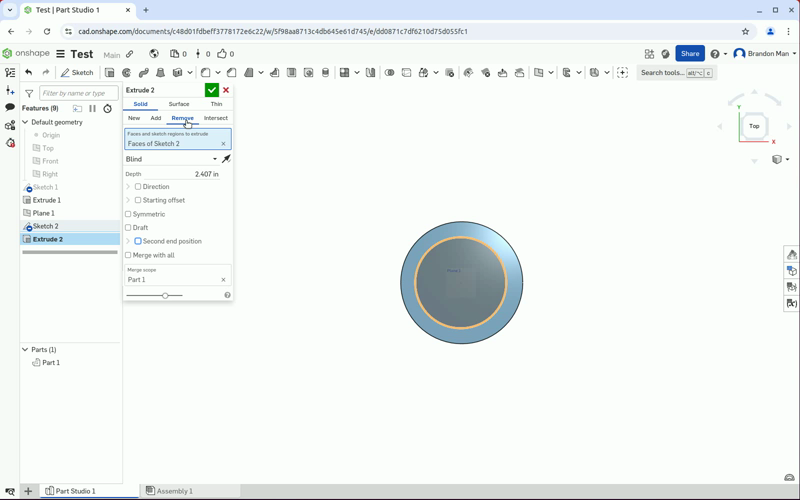
key(space)
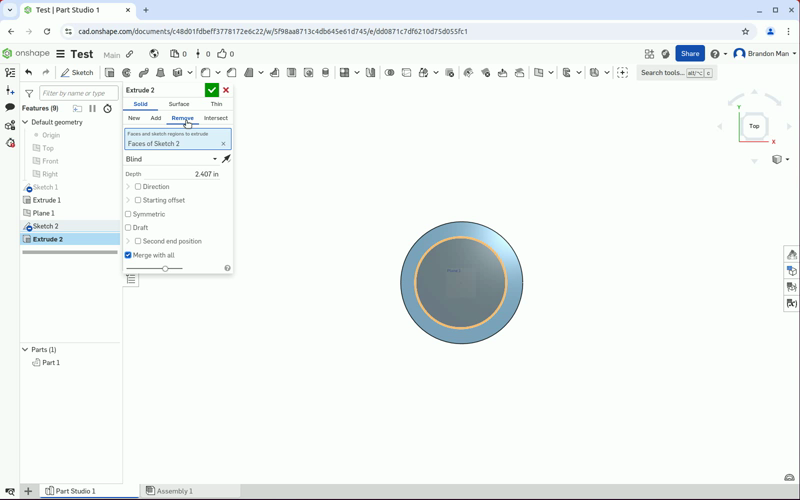
key(enter)
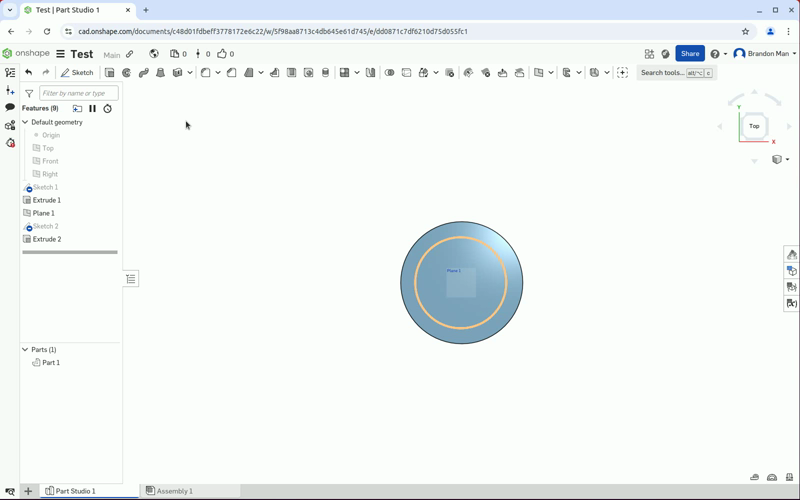
key(shift+h)
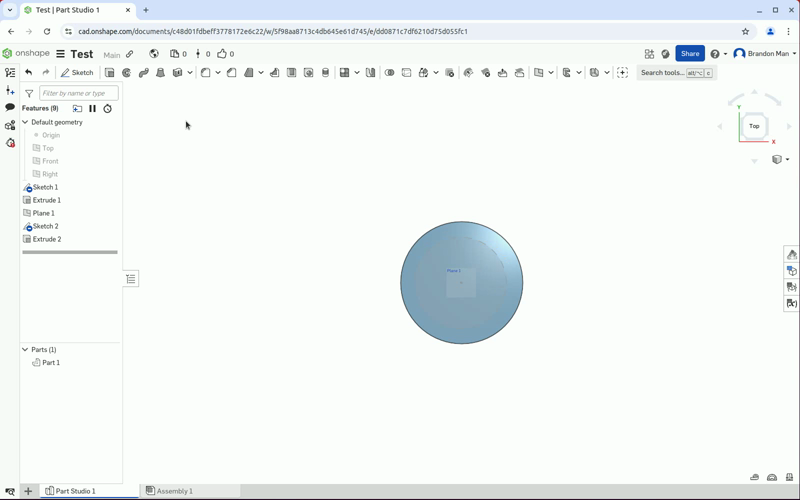
key(shift+h)
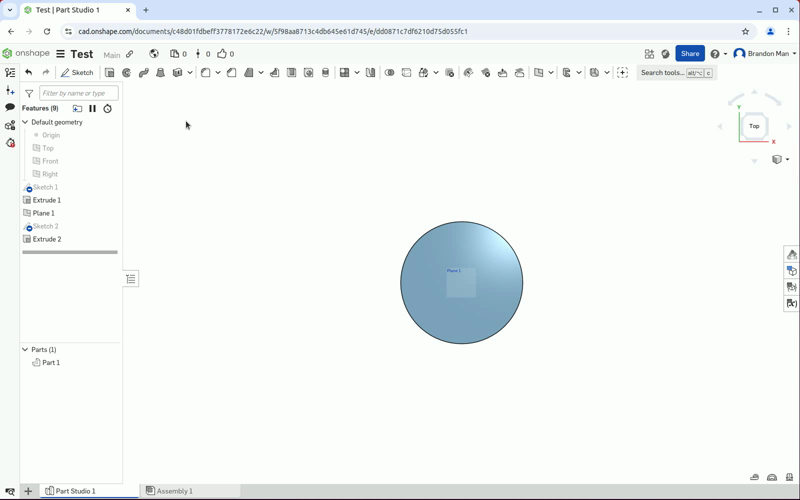
mouse_move(73, 189)
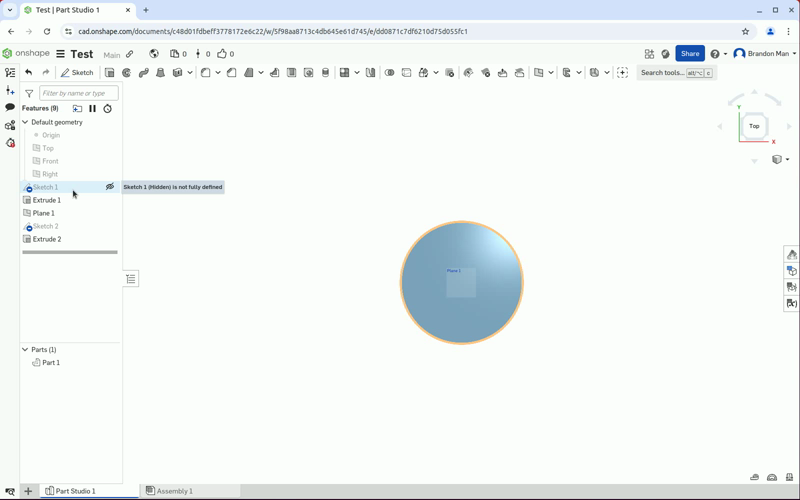
click(73, 189)
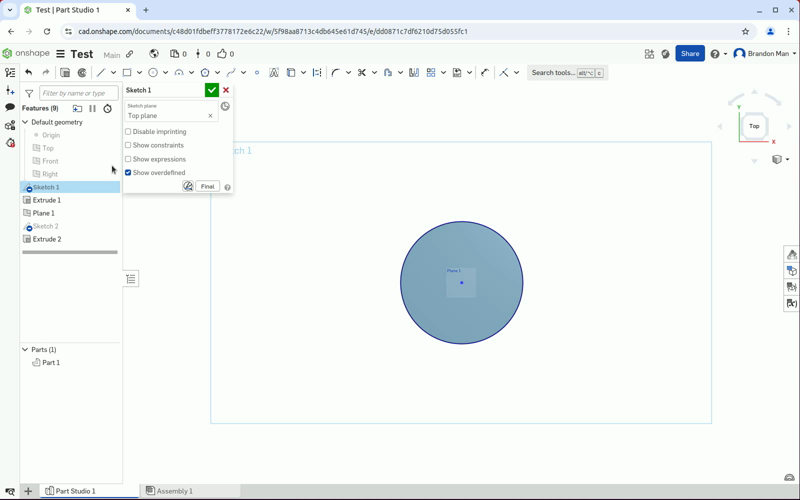
mouse_move(229, 92)
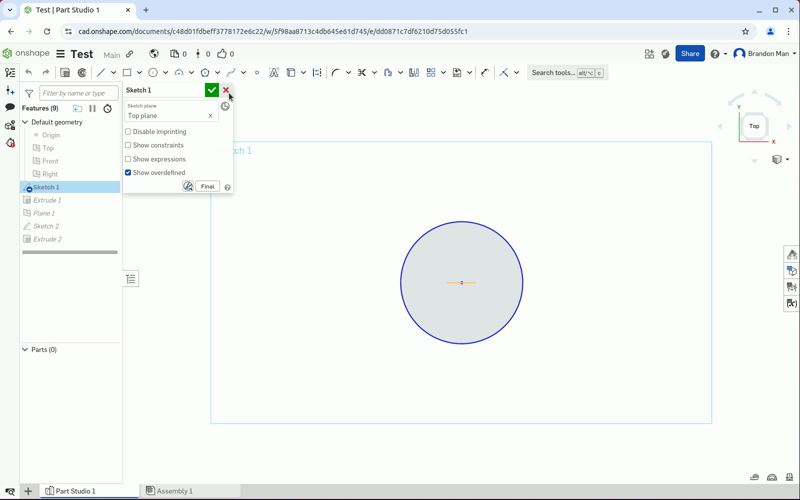
click(229, 92)
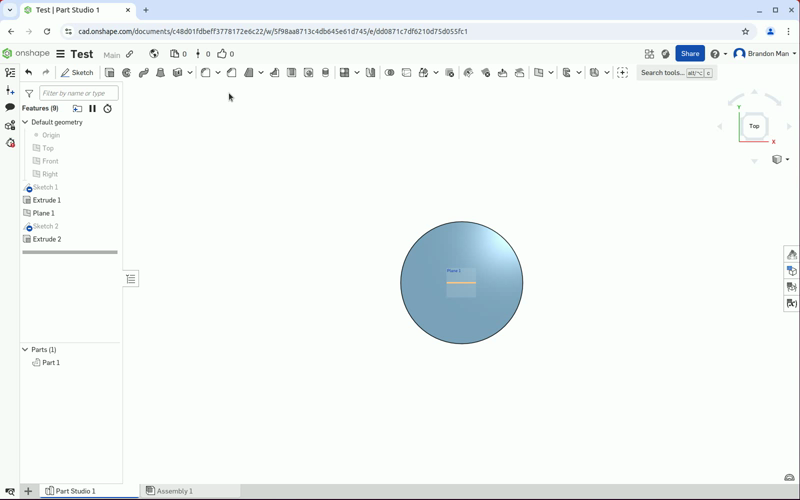
mouse_move(541, 75)
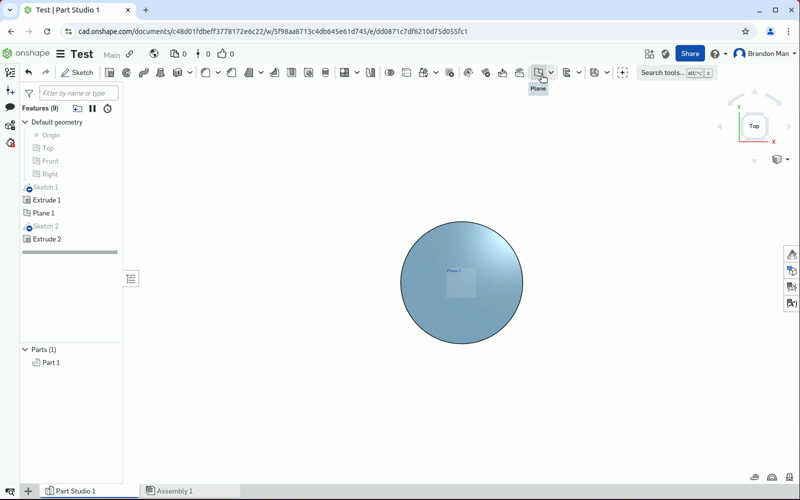
click(541, 75)
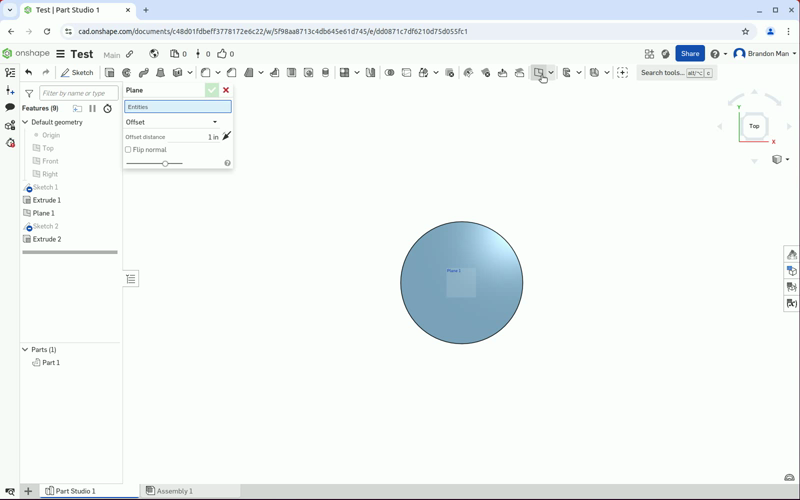
mouse_move(73, 150)
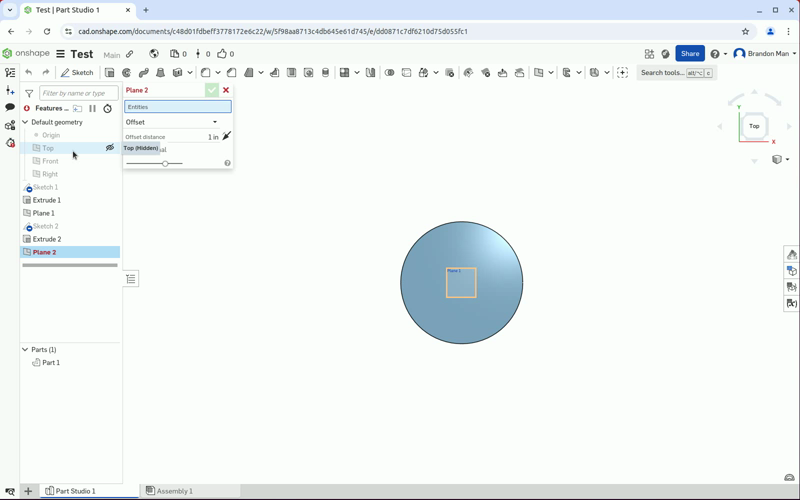
click(73, 150)
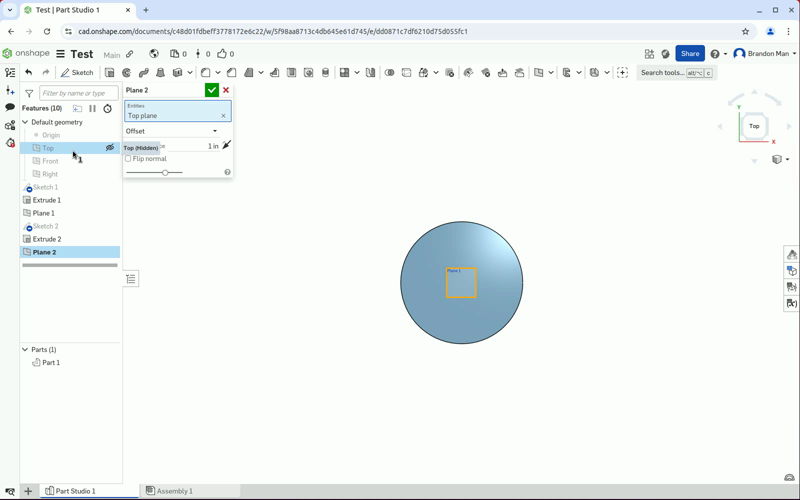
key(tab, 2)
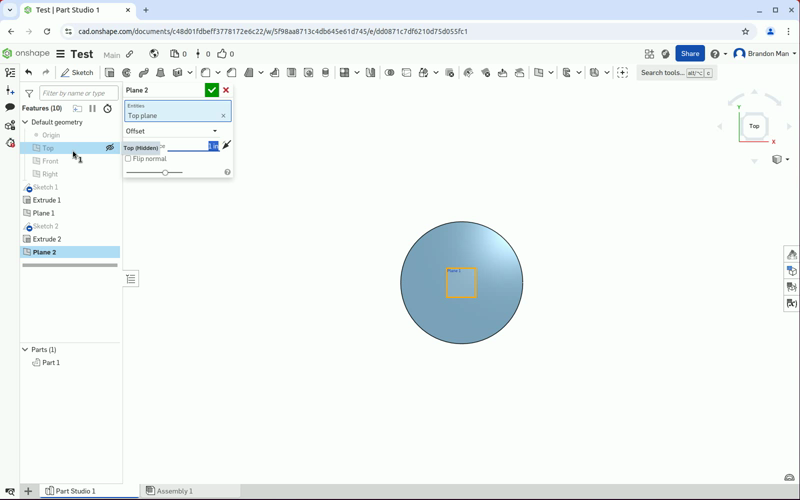
text(2.403)
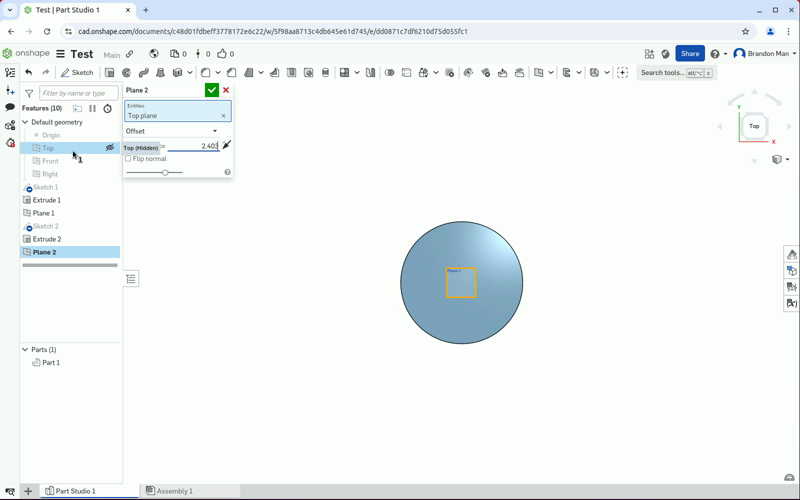
key(enter, 2)
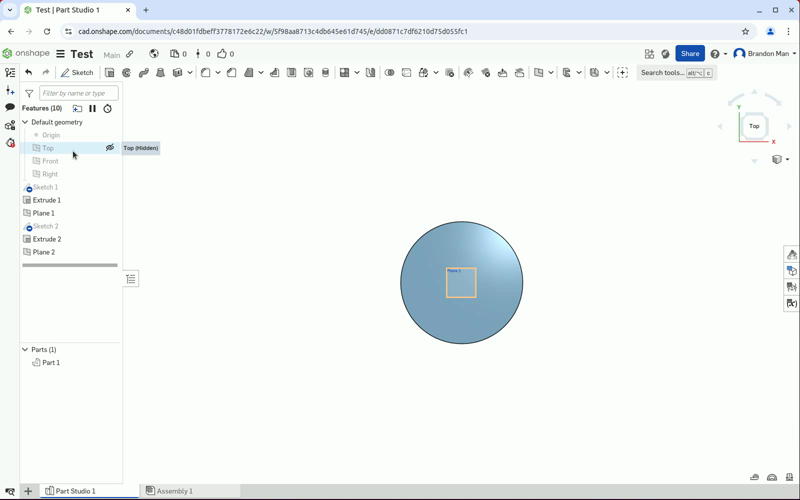
key(shift+s)
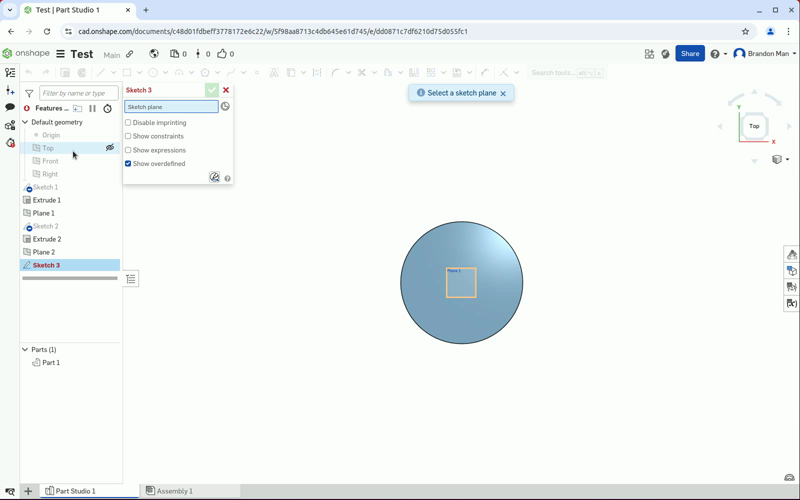
mouse_move(73, 254)
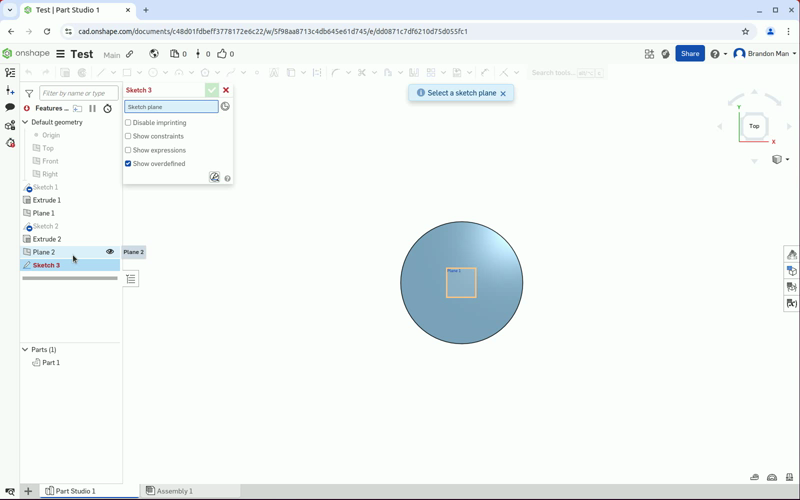
click(73, 254)
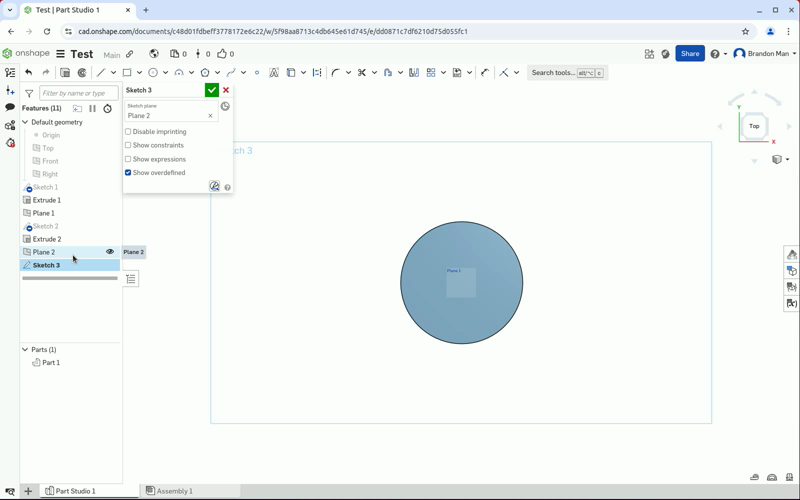
mouse_move(73, 352)
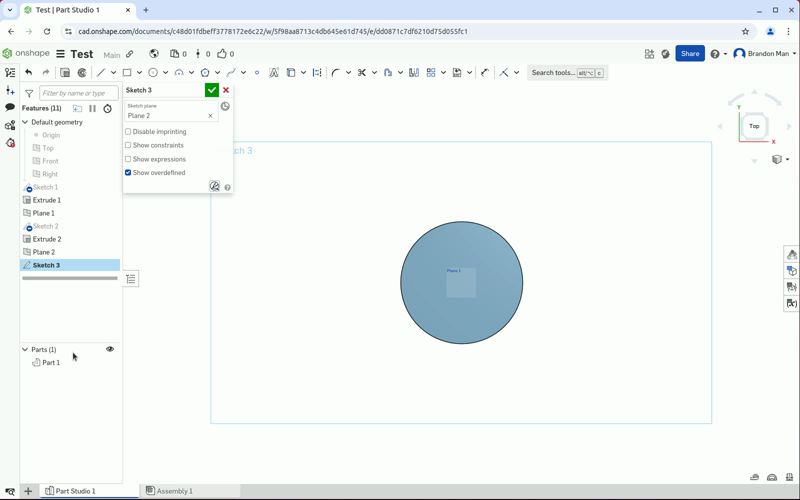
key(y)
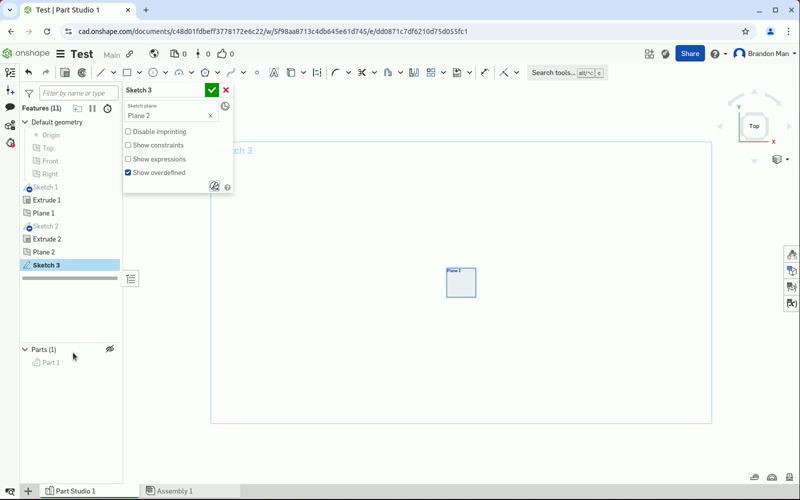
key(c)
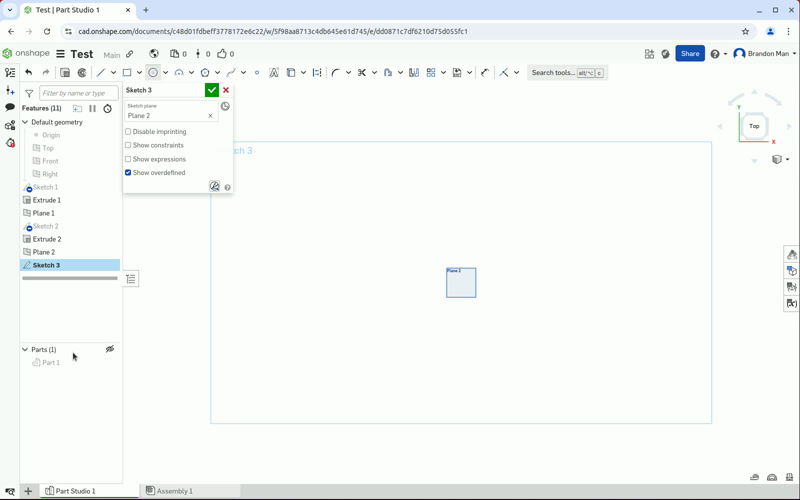
key_down(shift)
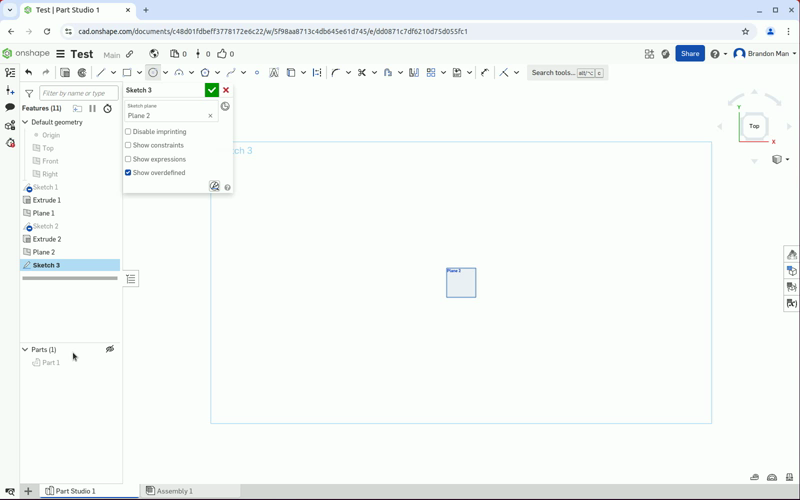
mouse_move(383, 308)
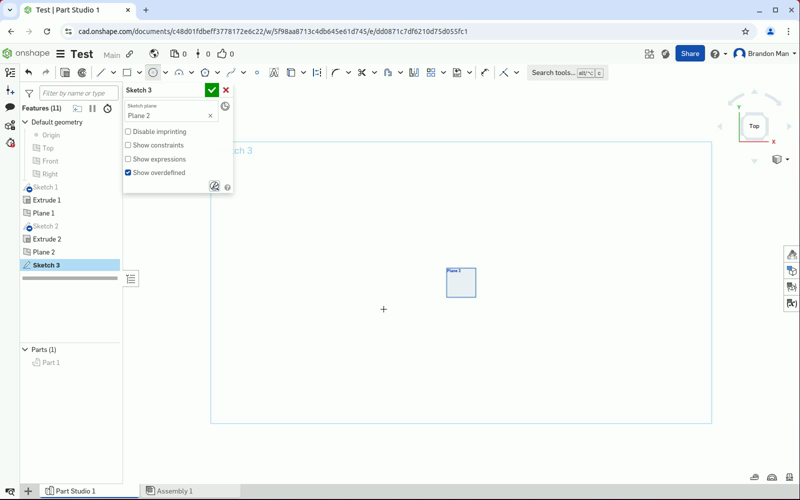
click(383, 308)
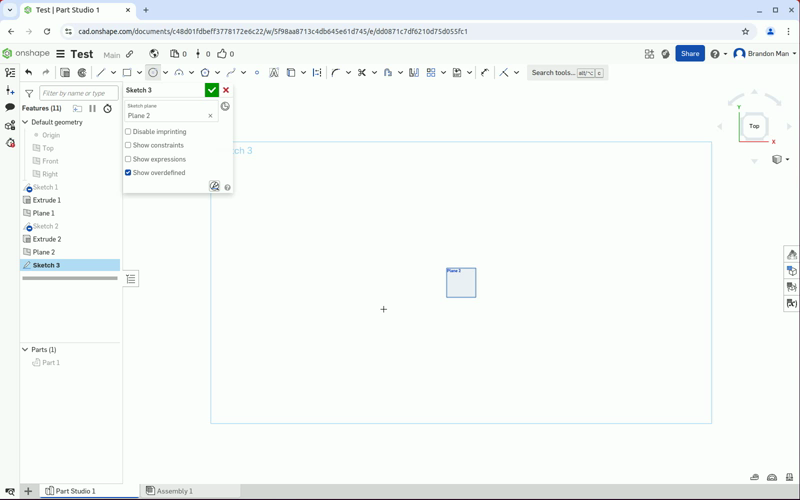
key_up(shift)
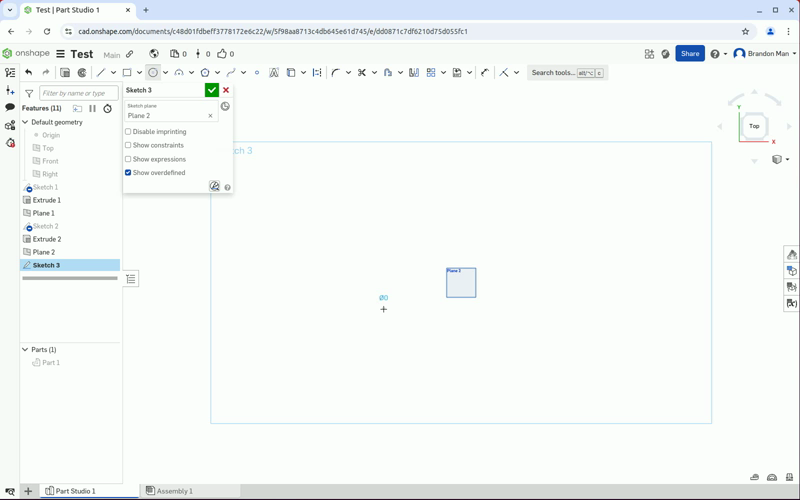
mouse_move(419, 308)
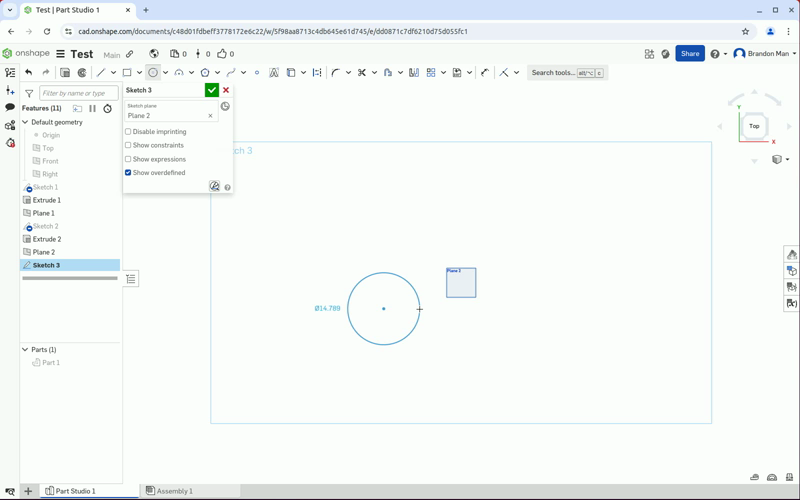
click(419, 308)
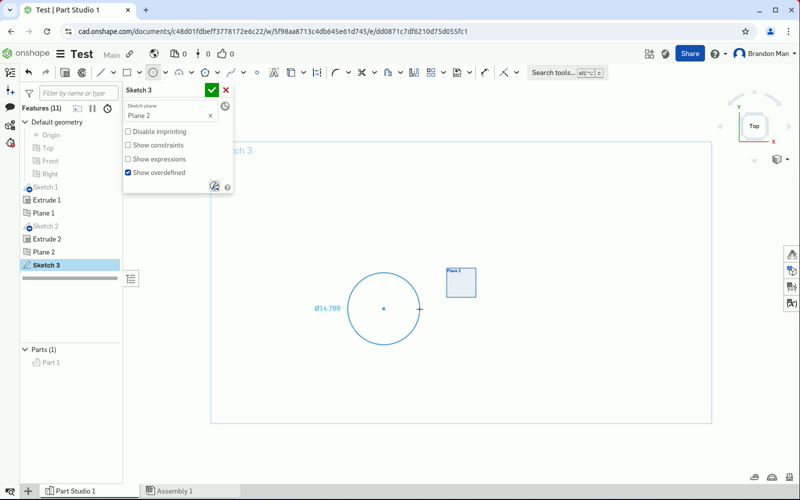
key(esc)
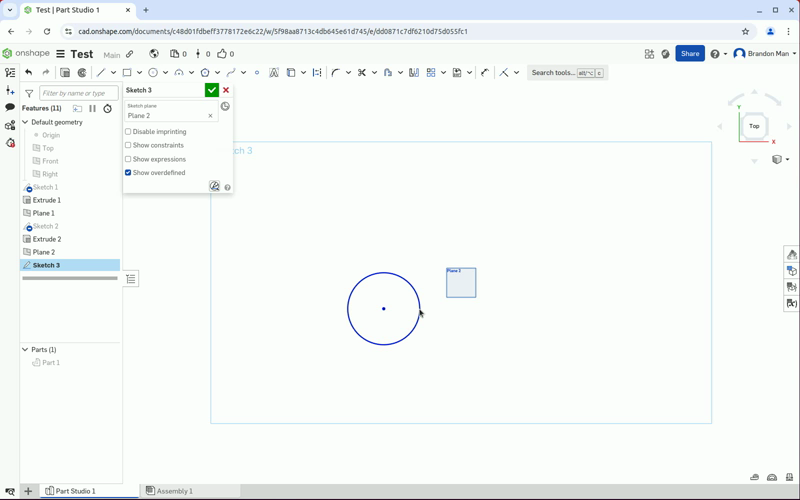
mouse_move(374, 294)
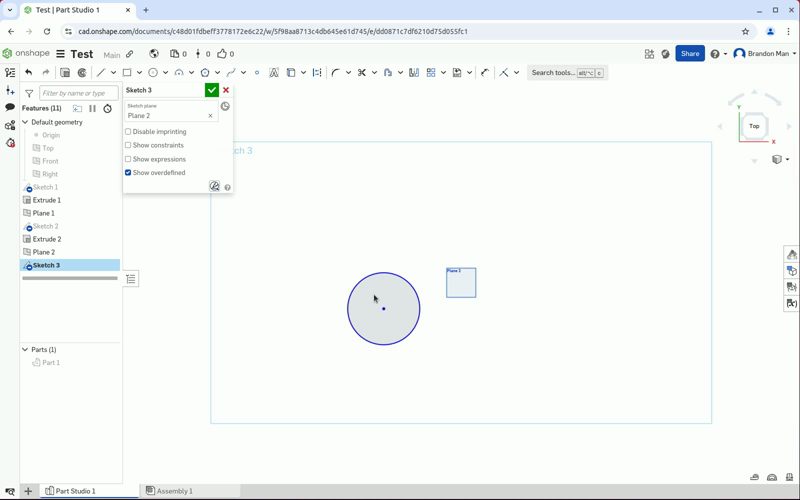
click(374, 294)
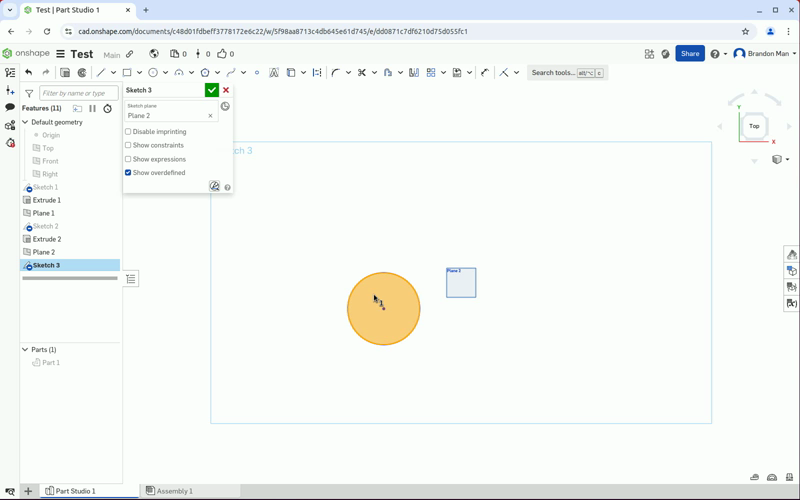
mouse_move(73, 352)
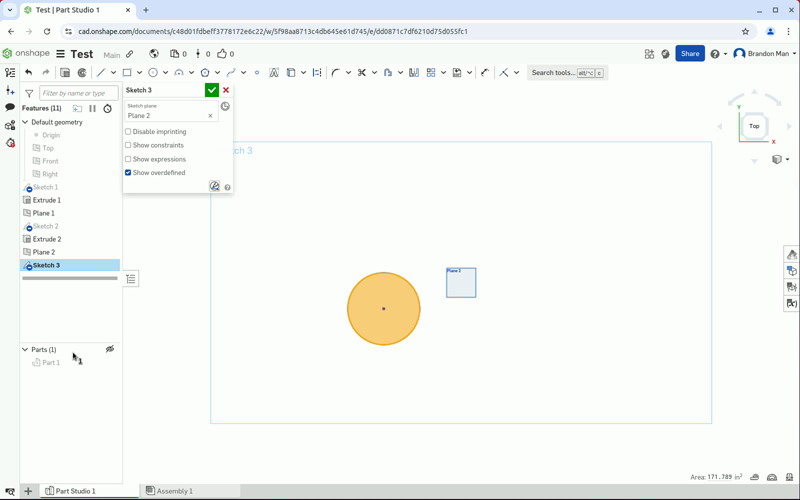
key(shift+y)
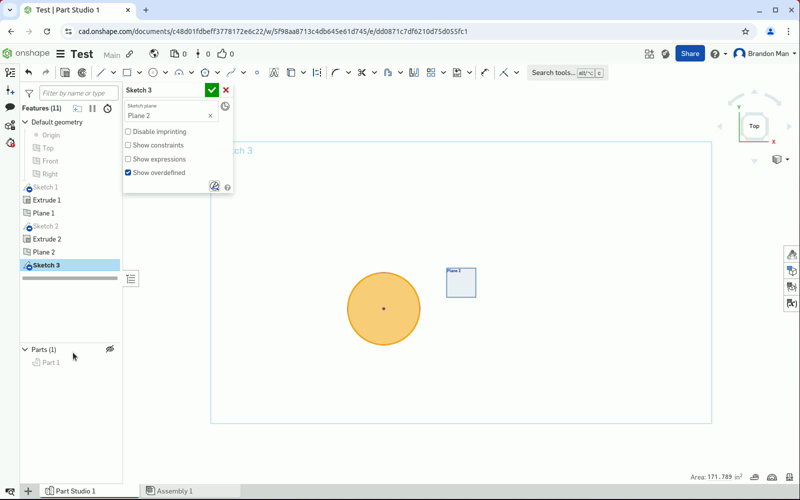
key(shift+e)
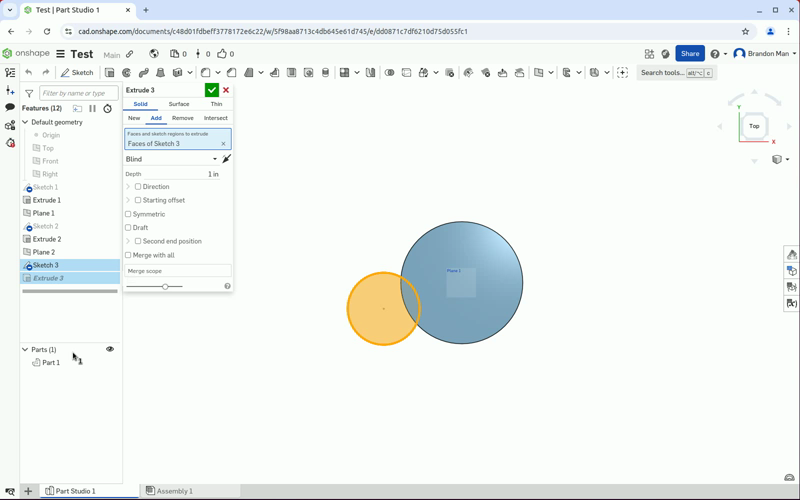
mouse_move(143, 106)
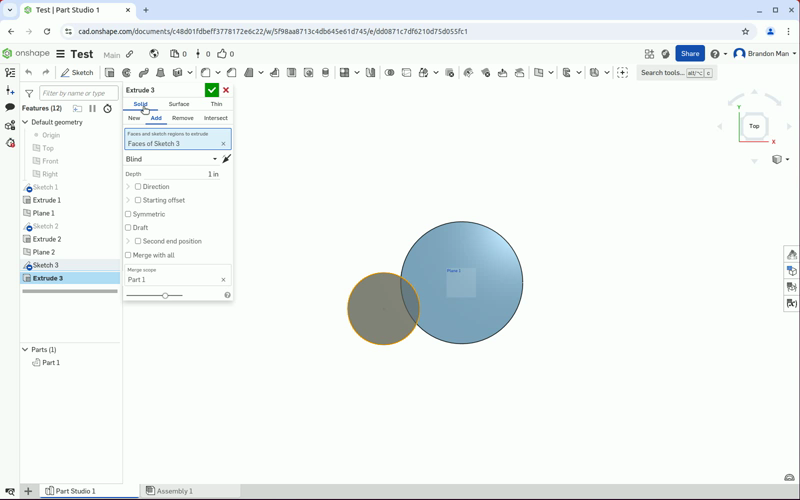
click(143, 106)
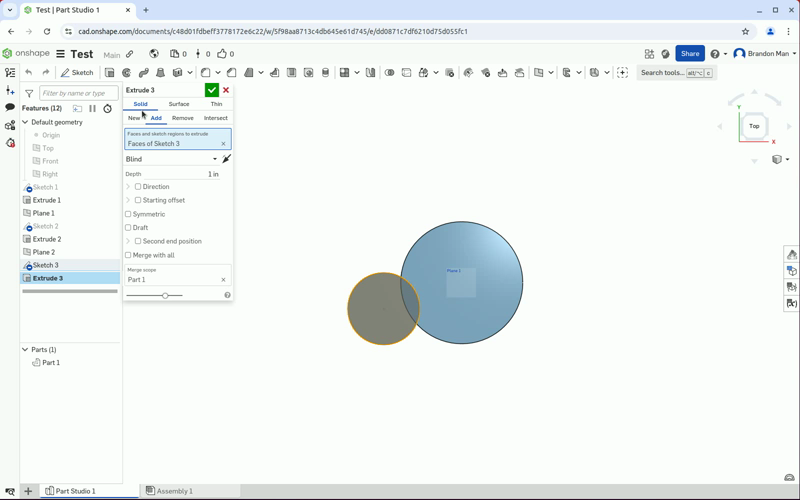
mouse_move(137, 120)
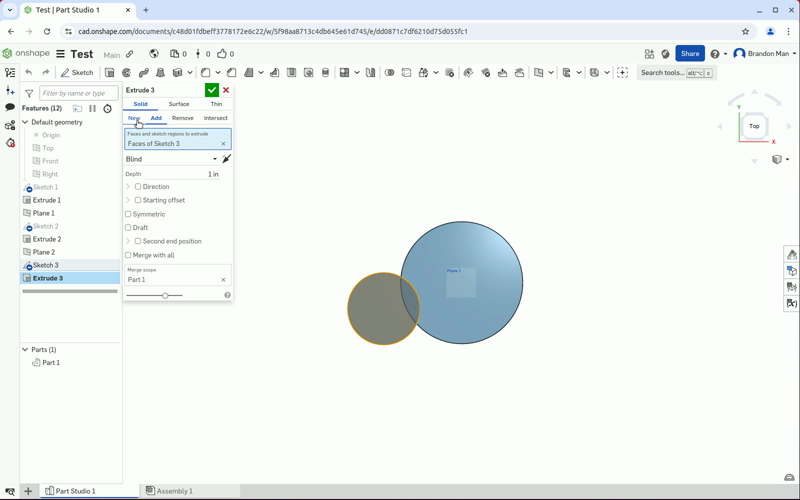
click(137, 120)
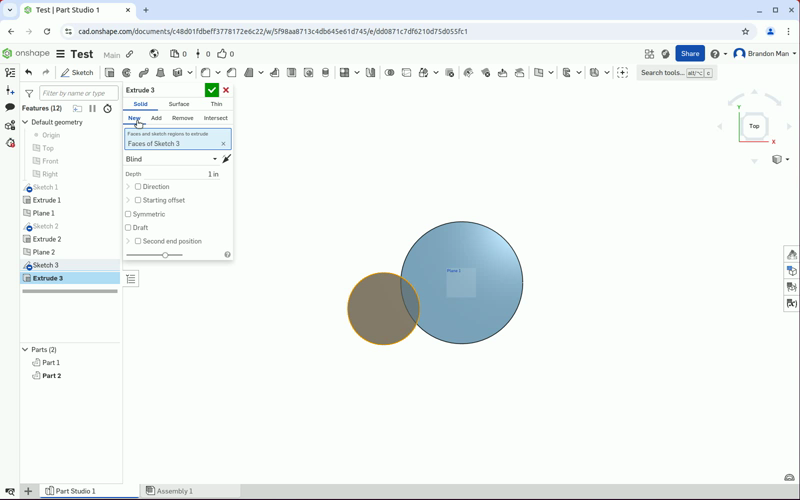
key(tab, 4)
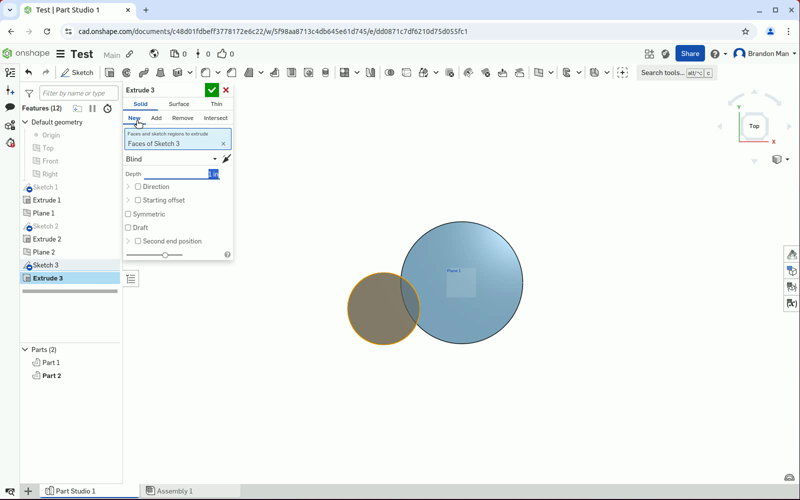
text(-4.333)
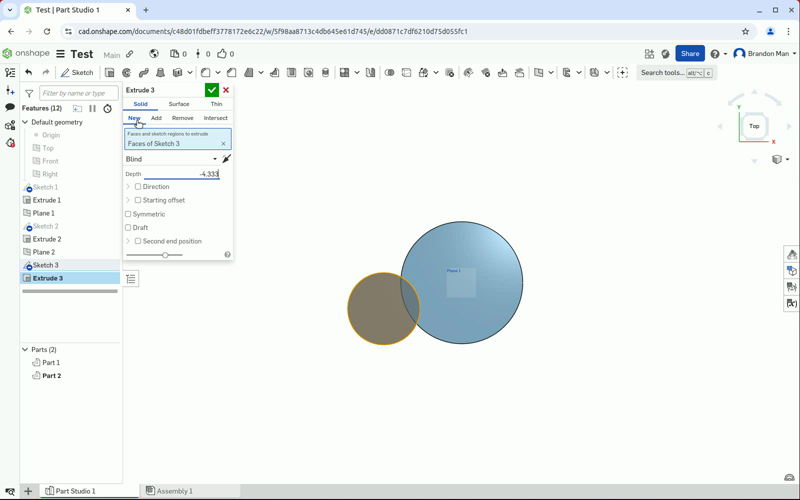
key(enter)
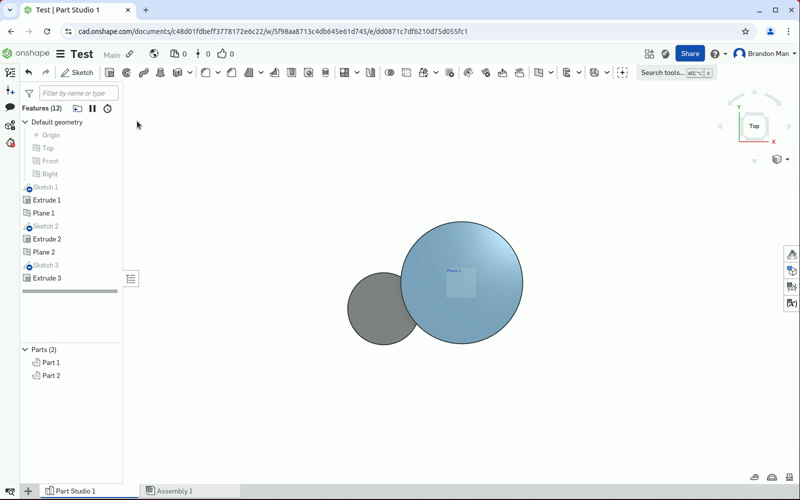
key(shift+h)
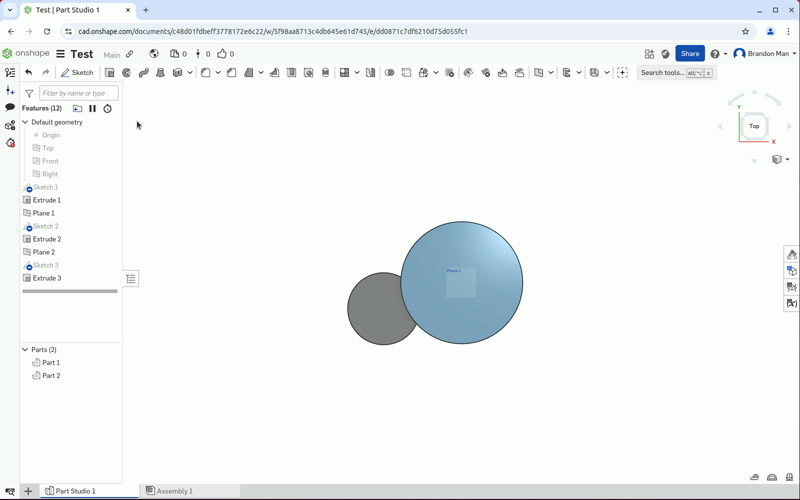
key(shift+h)
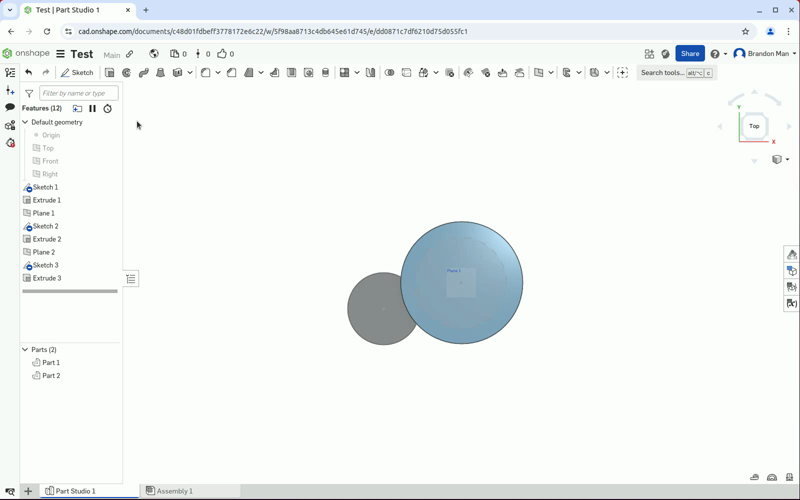
key(shift+7)
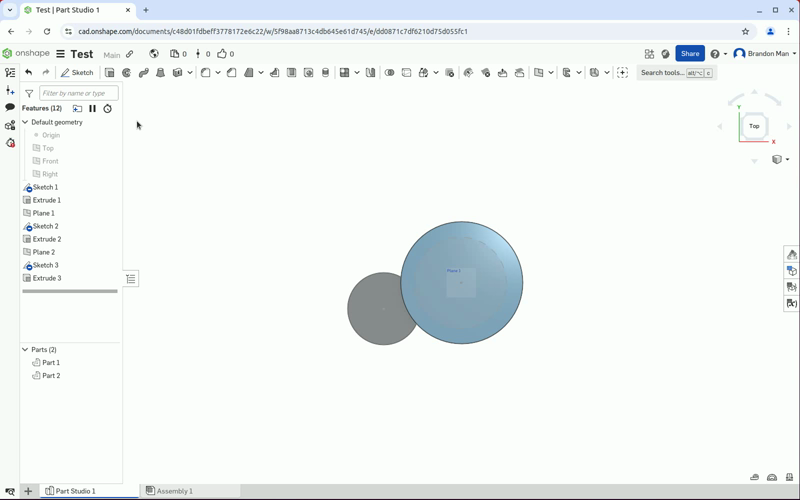
key(up, 3)
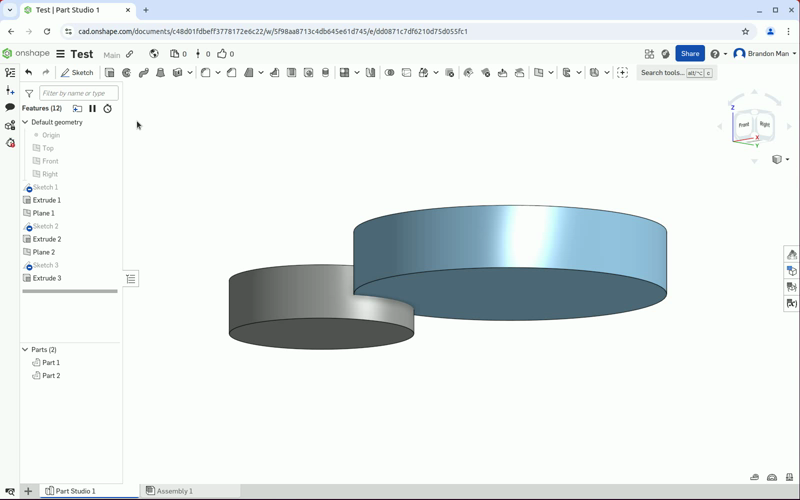
key(left, 3)
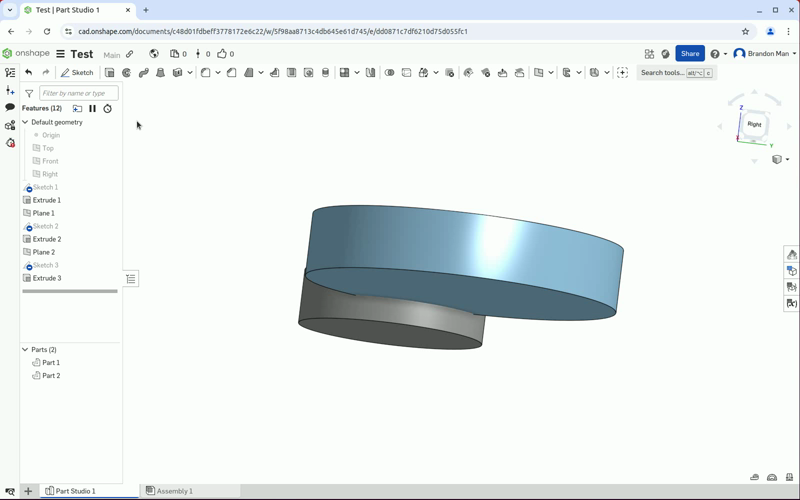
key(right, 3)
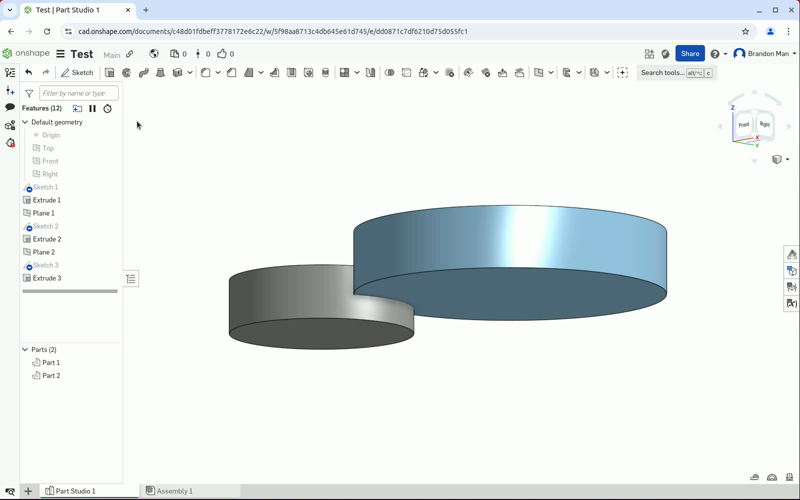
key(down, 3)
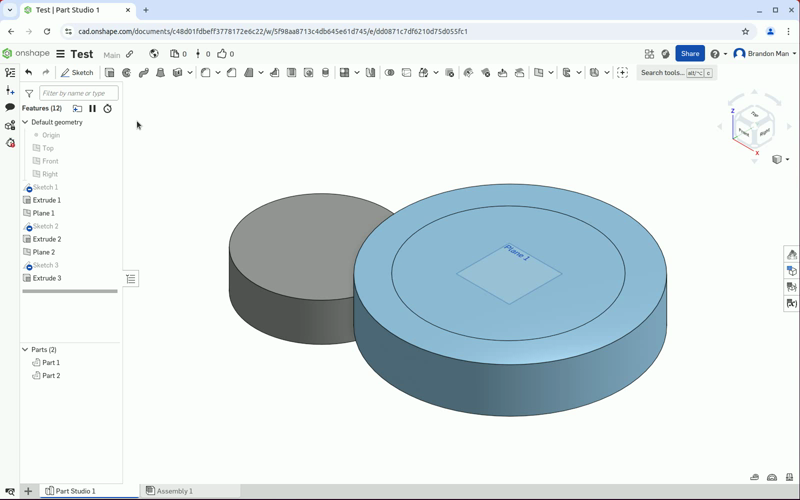
mouse_move(73, 189)
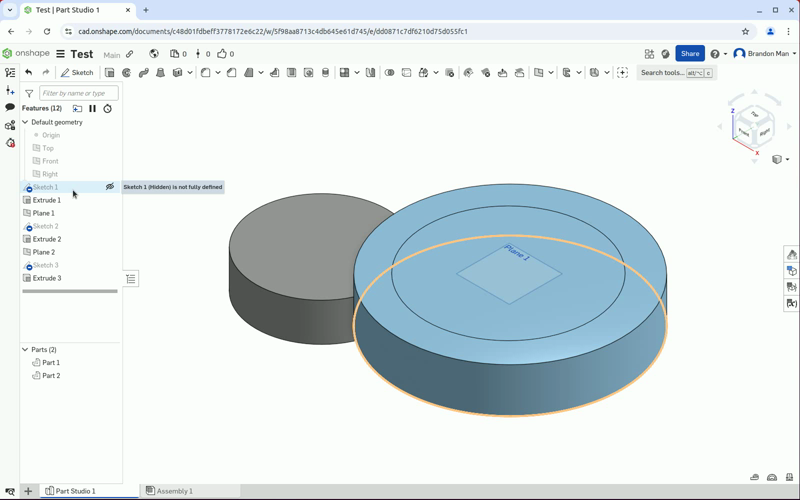
click(73, 189)